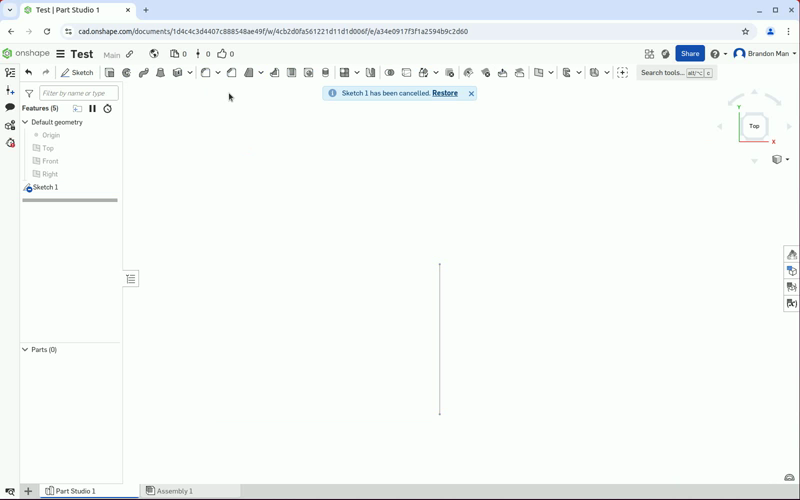
key(shift+h)
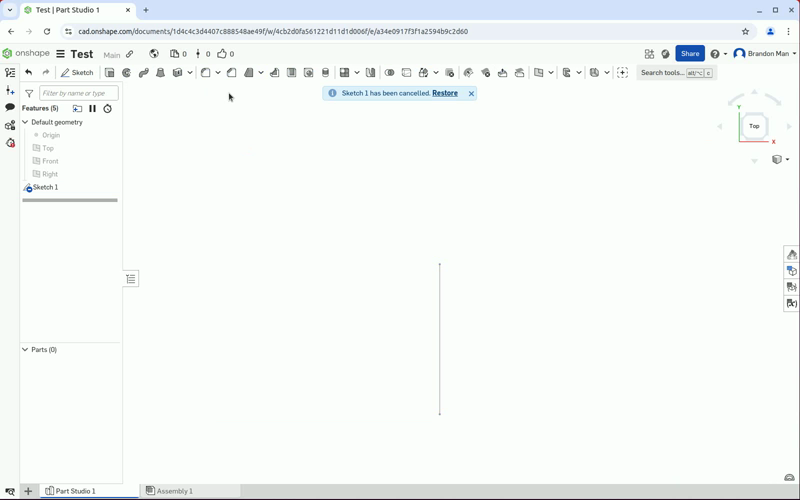
key(shift+s)
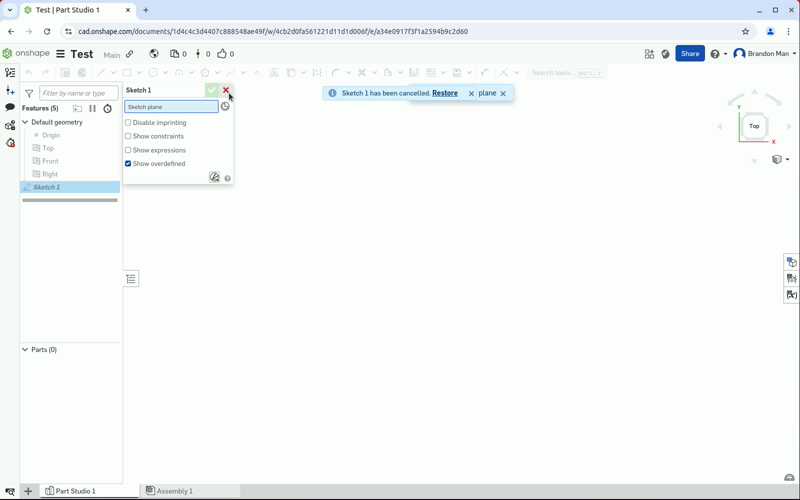
mouse_move(73, 150)
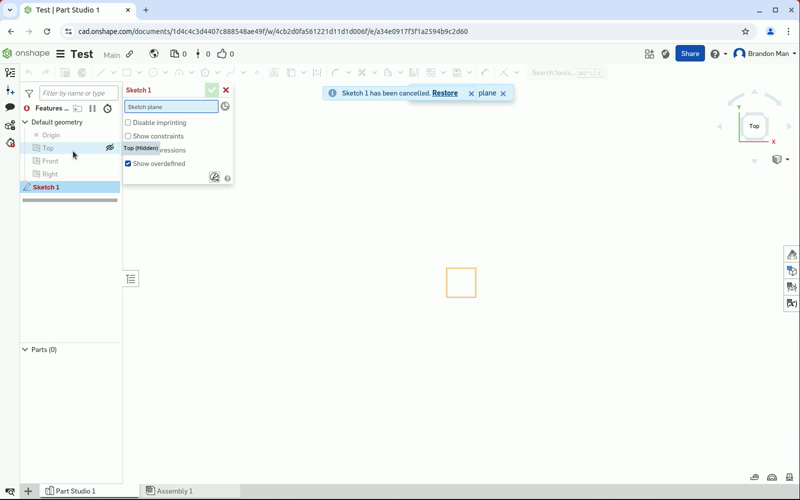
click(73, 150)
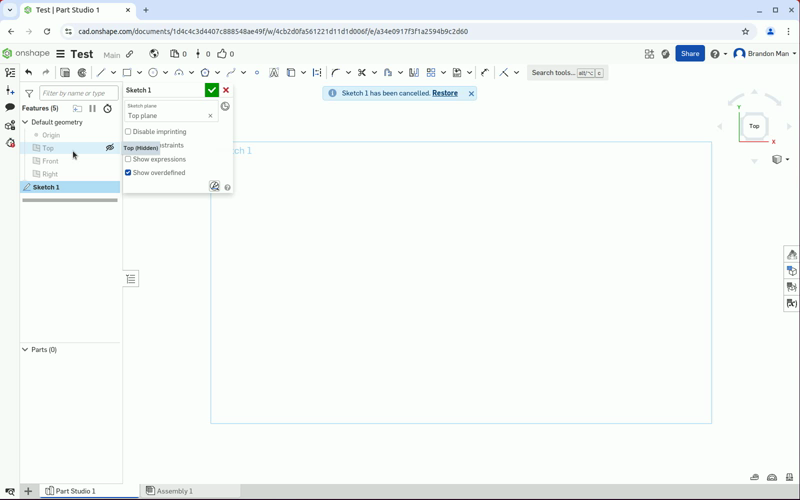
mouse_move(73, 352)
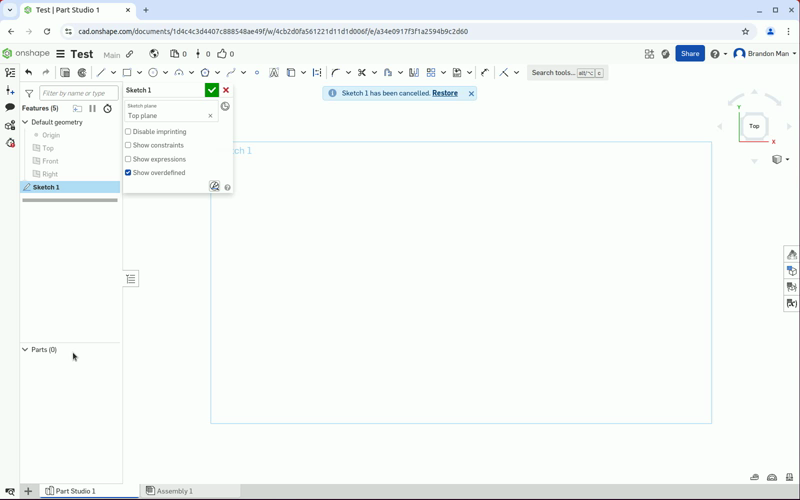
key(y)
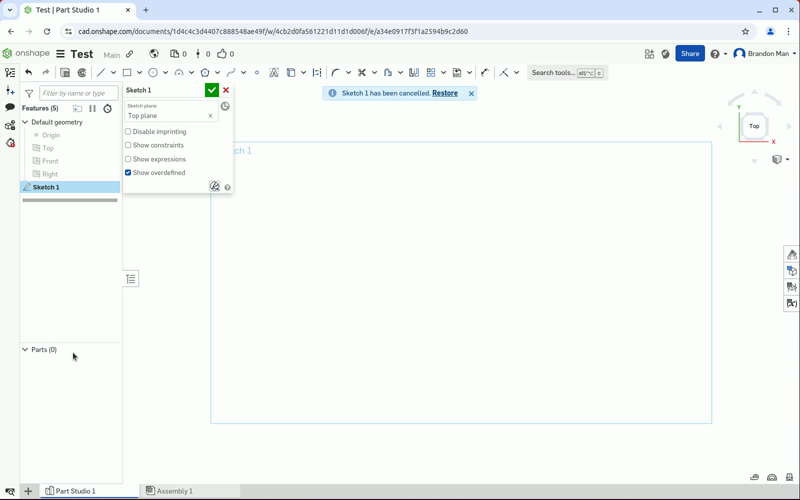
key(l)
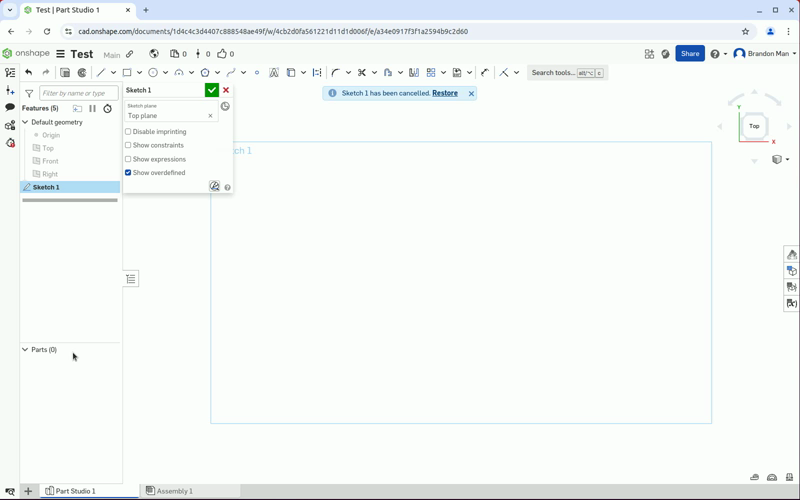
key_down(shift)
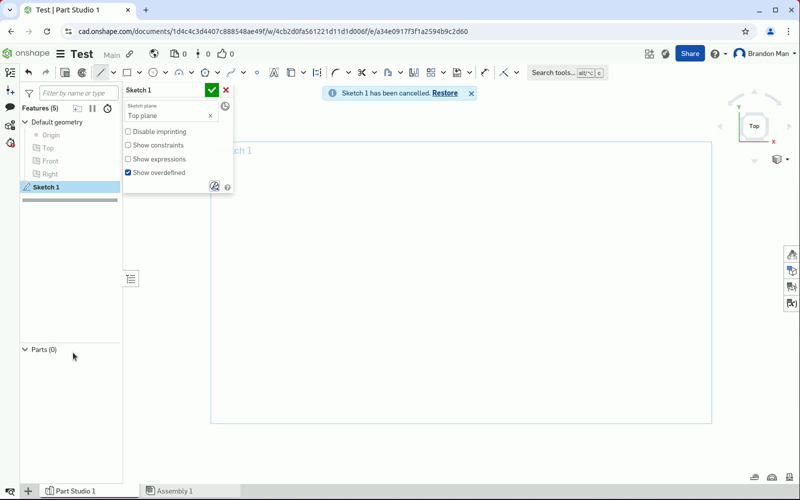
mouse_move(348, 330)
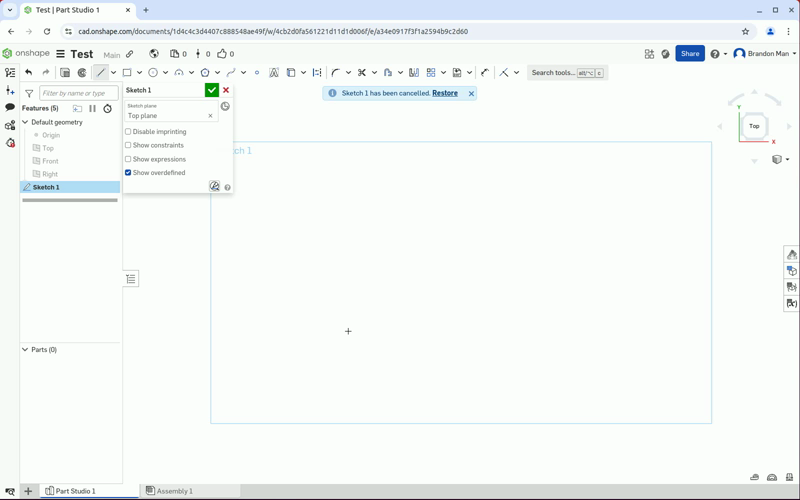
click(348, 330)
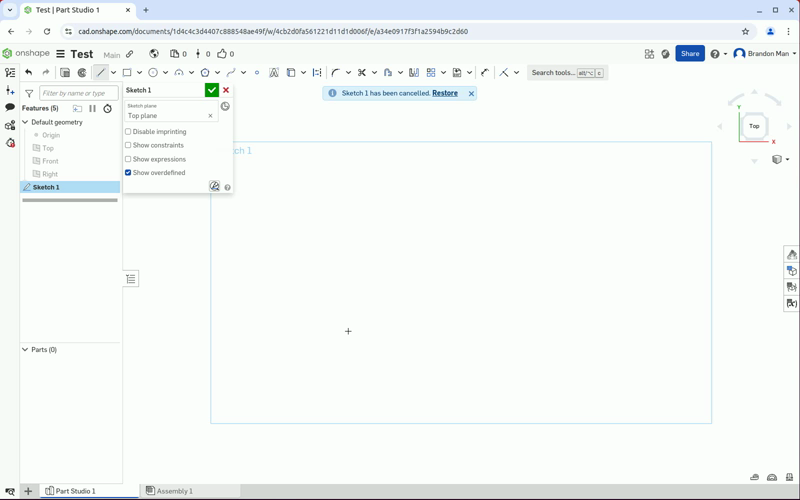
key_up(shift)
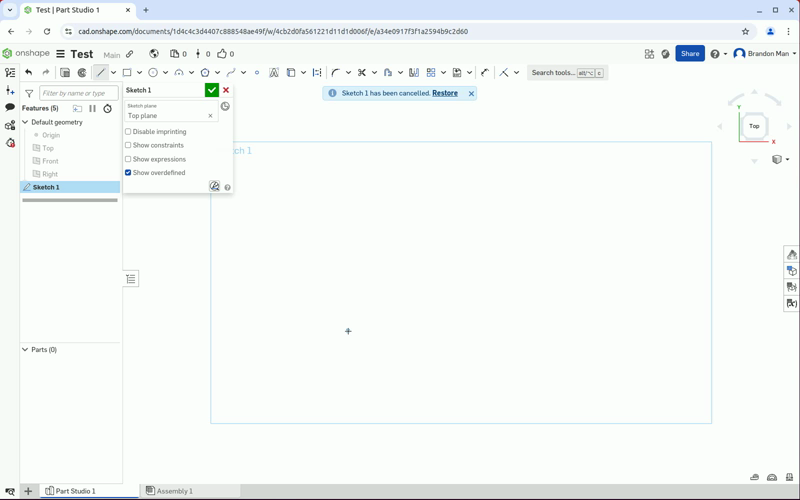
key_down(shift)
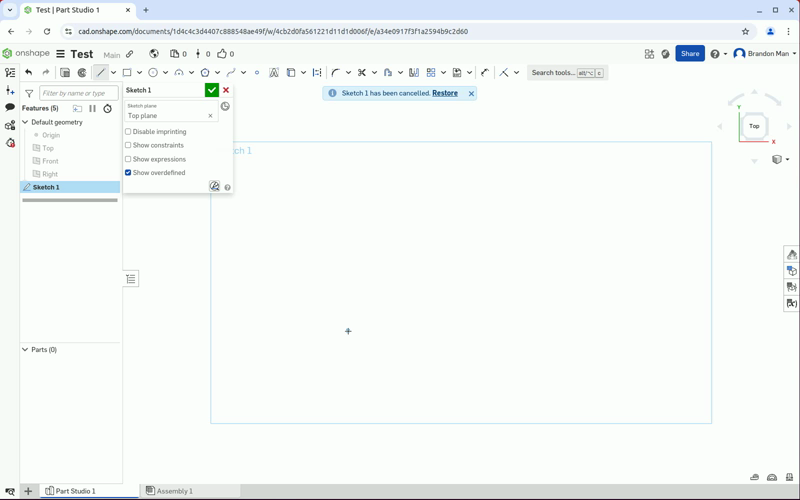
mouse_move(572, 330)
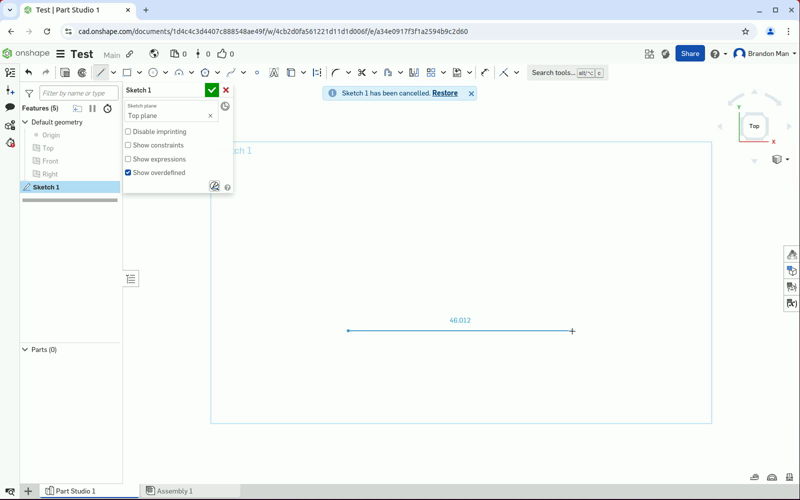
click(572, 330)
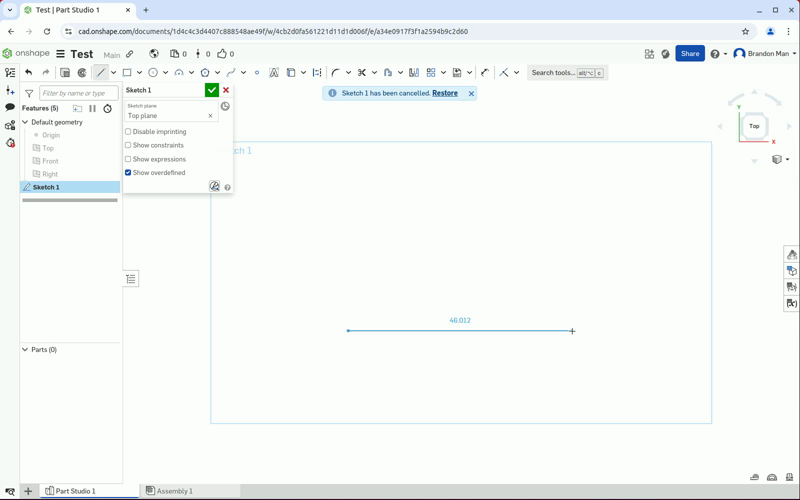
key_up(shift)
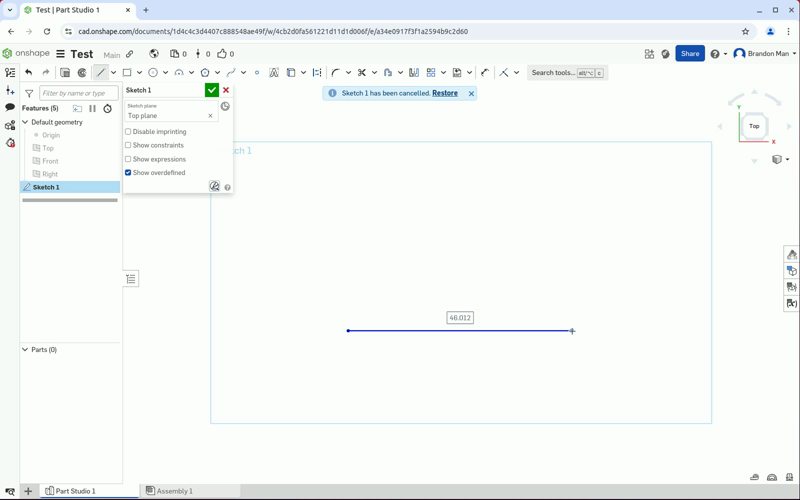
key_down(shift)
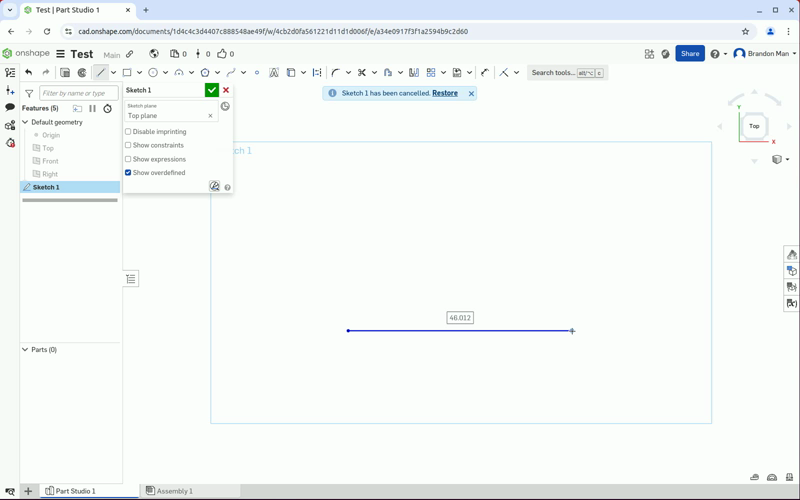
mouse_move(572, 234)
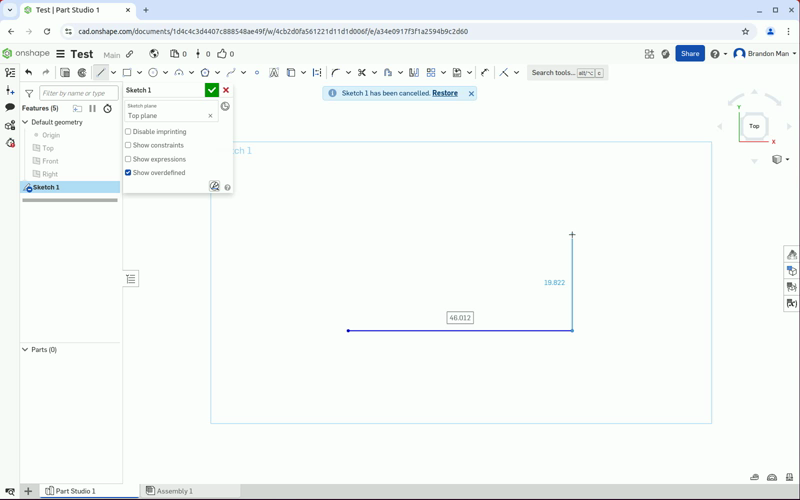
click(572, 234)
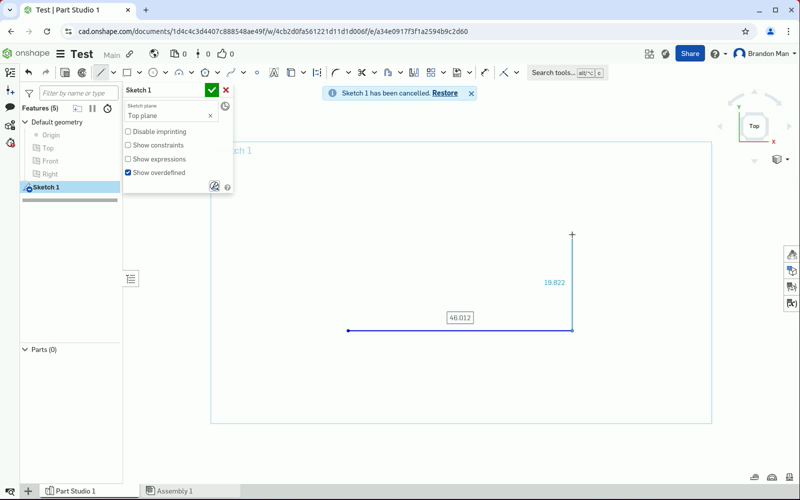
key_up(shift)
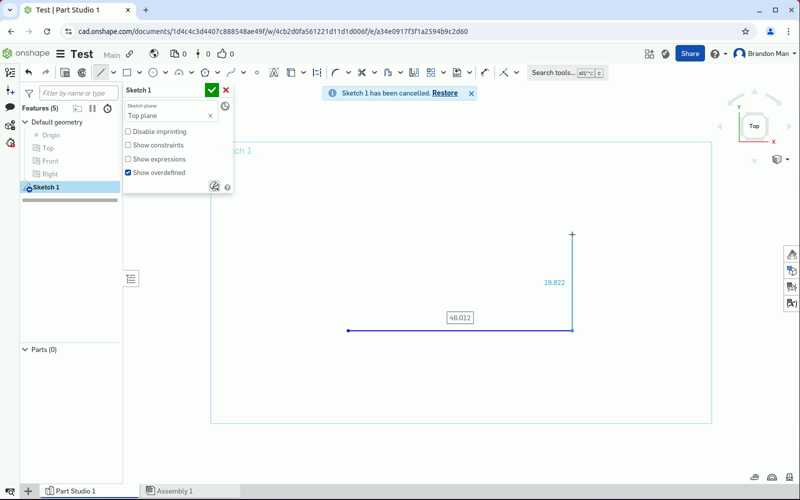
key_down(shift)
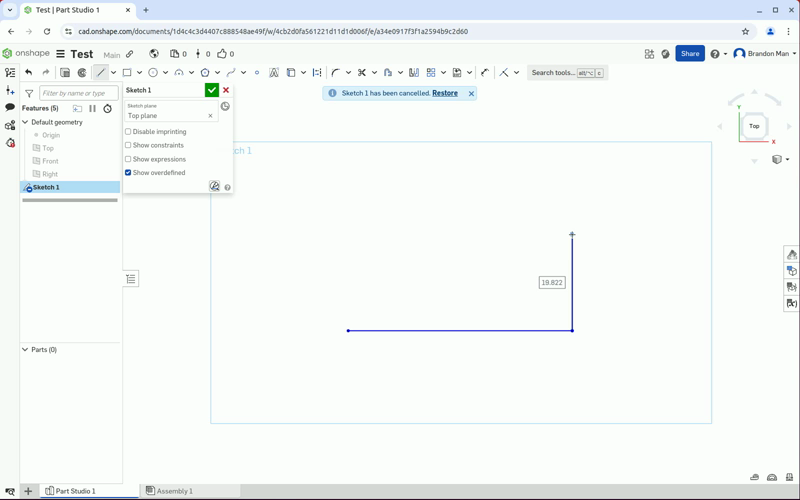
mouse_move(348, 234)
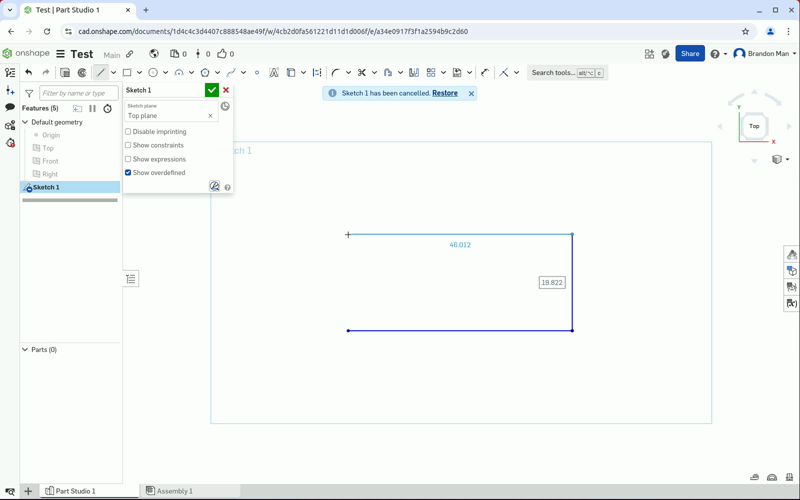
click(348, 234)
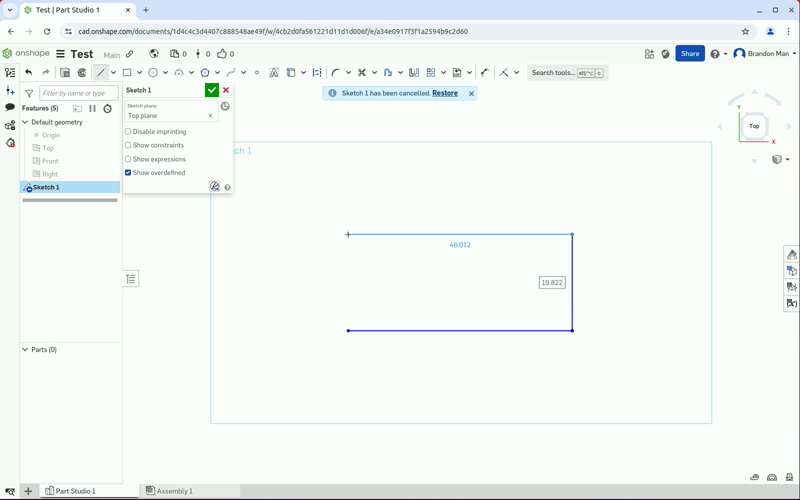
key_up(shift)
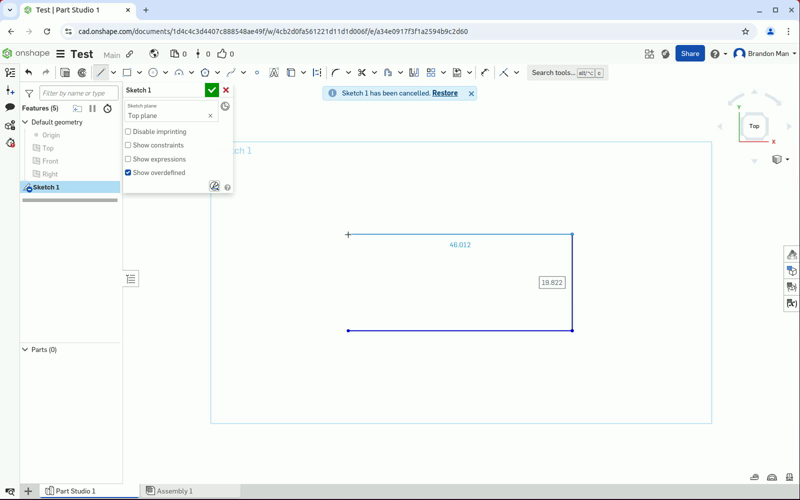
key_down(shift)
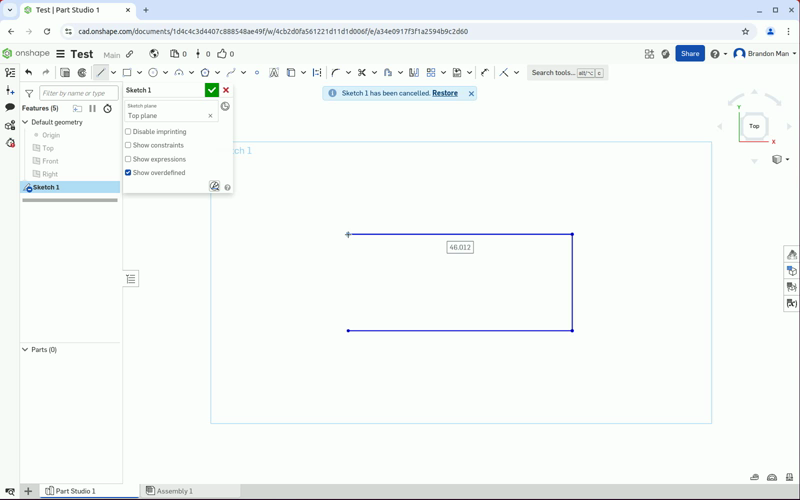
mouse_move(348, 330)
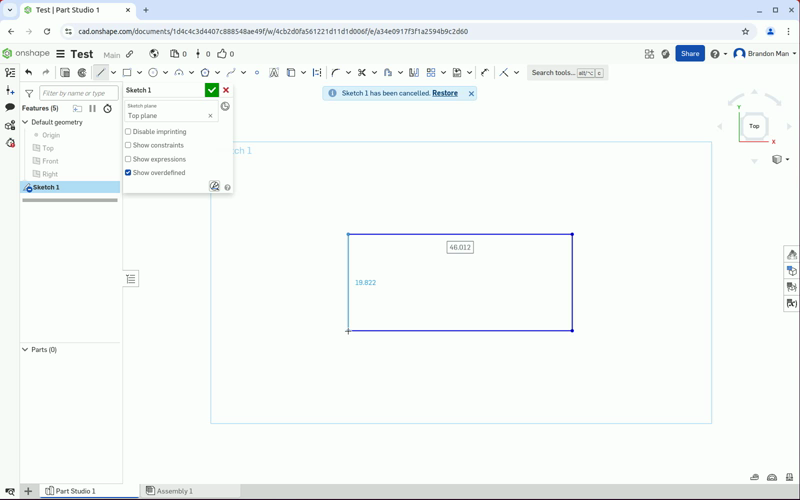
key_up(shift)
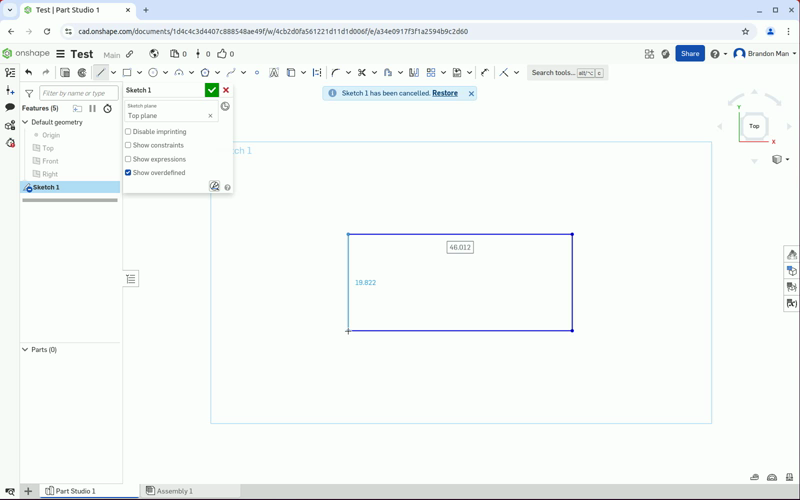
click(348, 330)
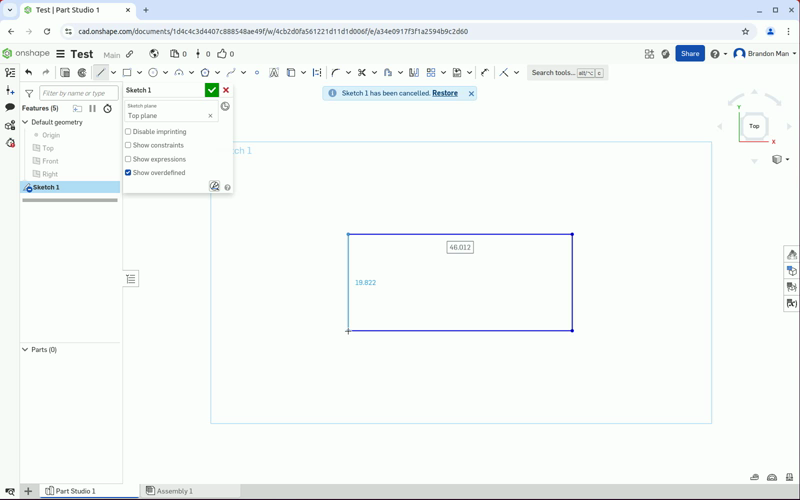
key(esc)
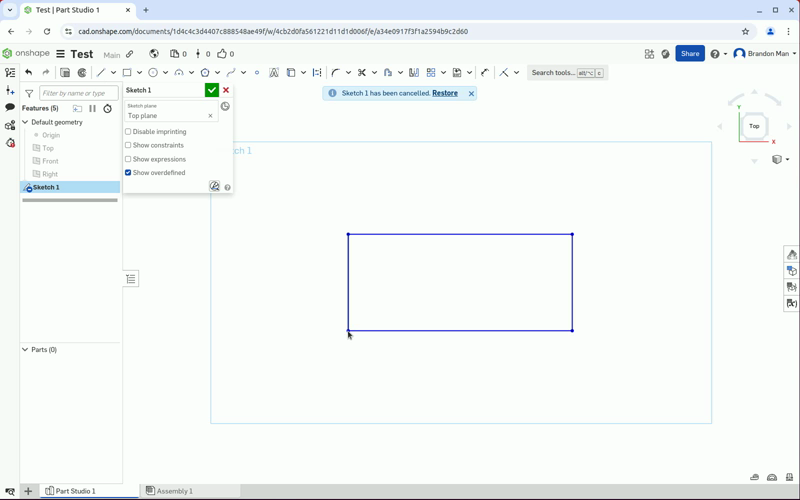
mouse_move(473, 270)
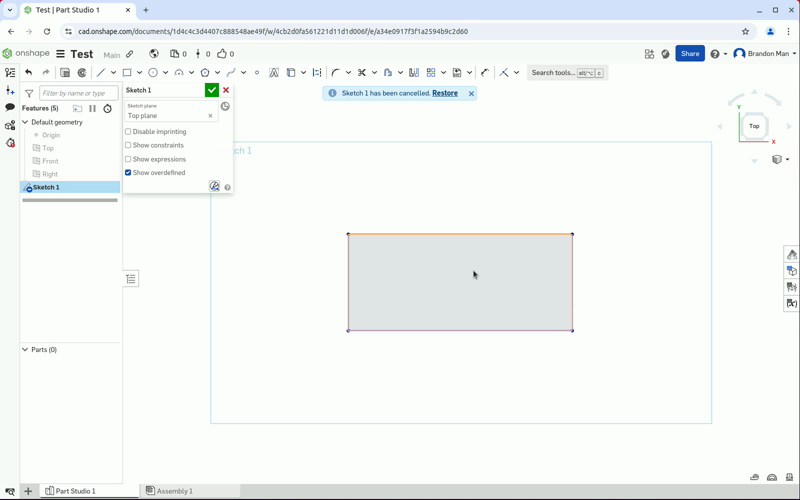
click(473, 270)
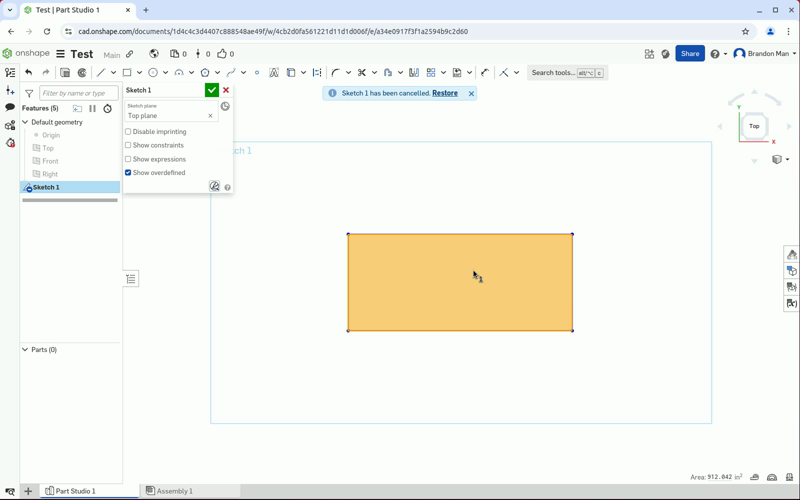
mouse_move(73, 352)
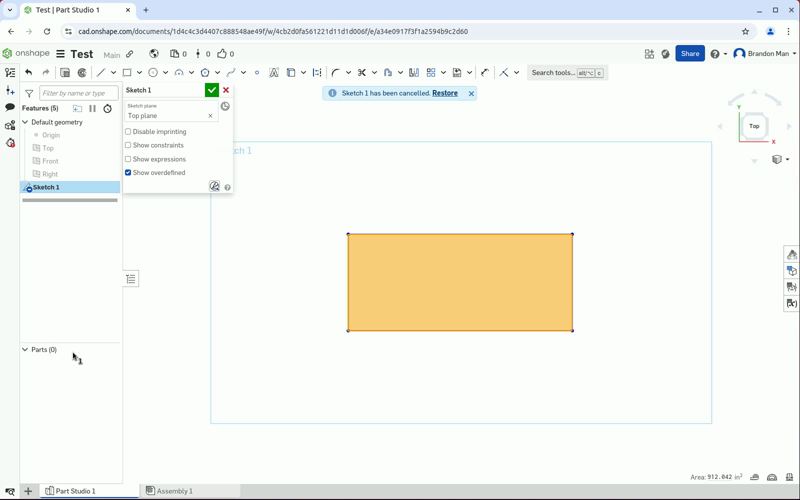
key(shift+y)
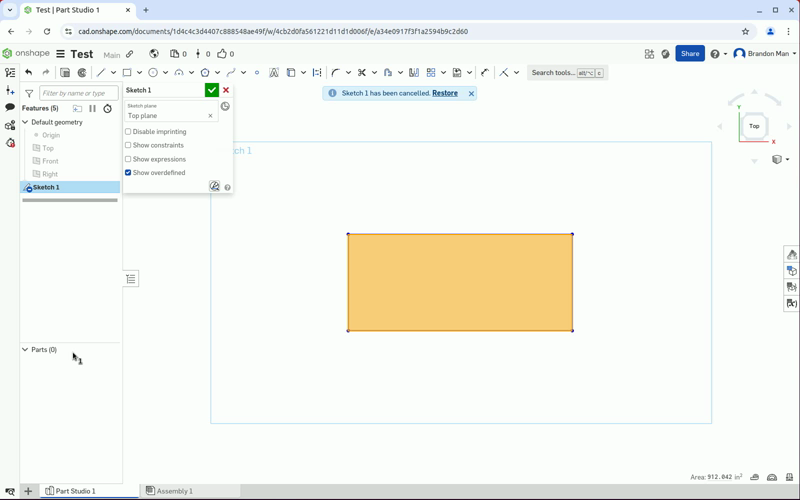
key(shift+e)
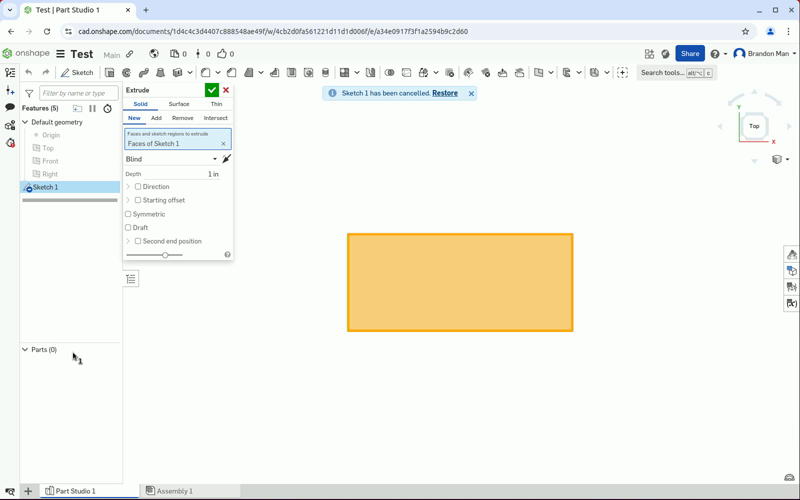
mouse_move(143, 106)
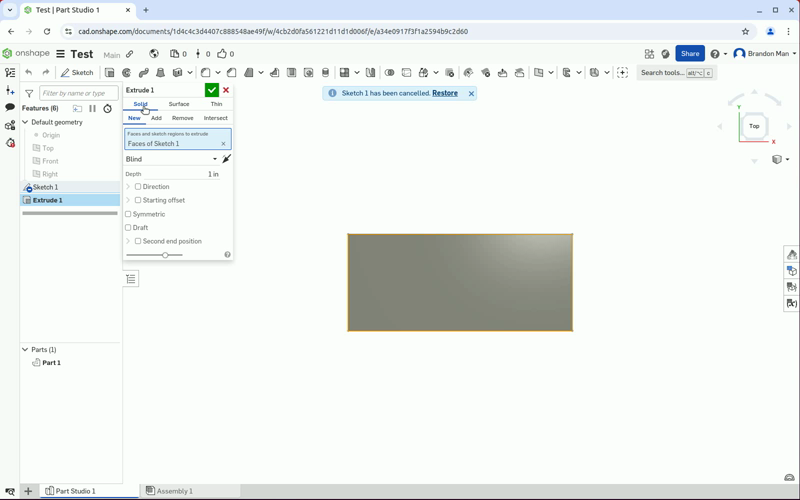
click(143, 106)
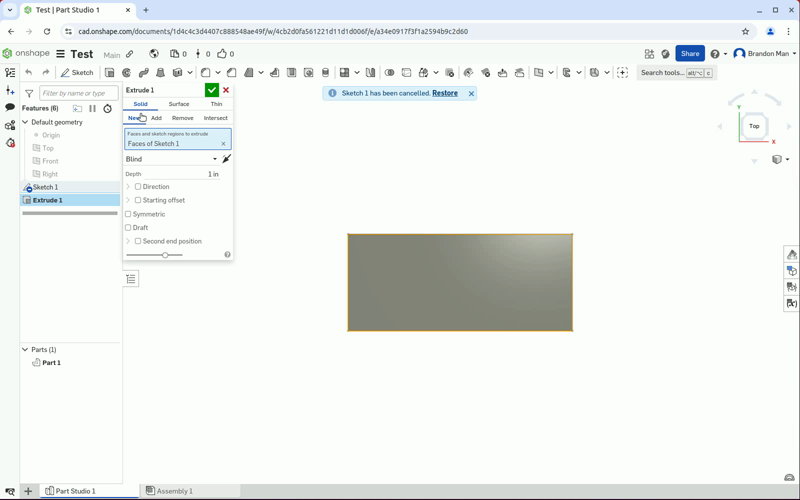
mouse_move(137, 120)
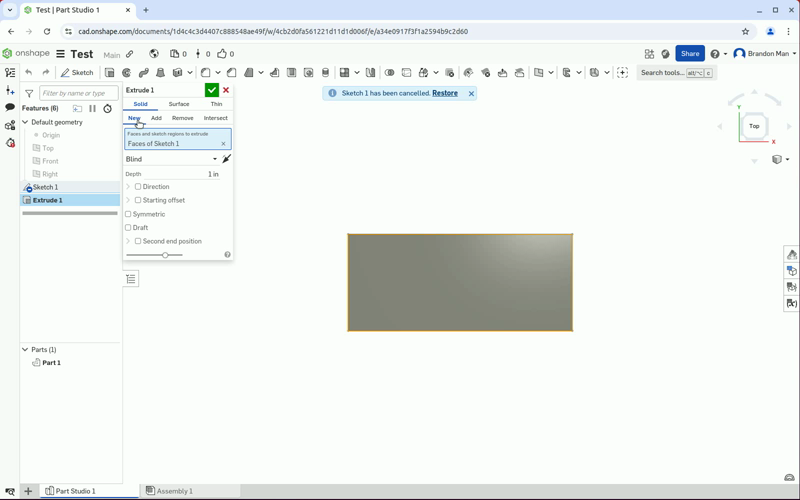
click(137, 120)
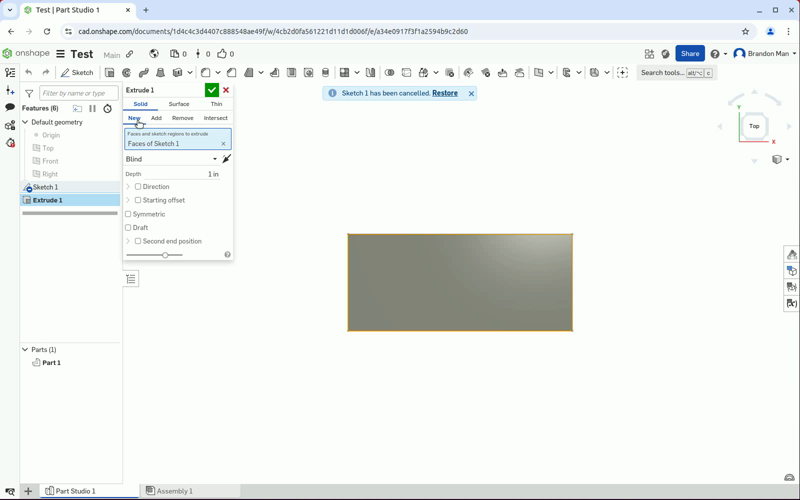
key(tab, 4)
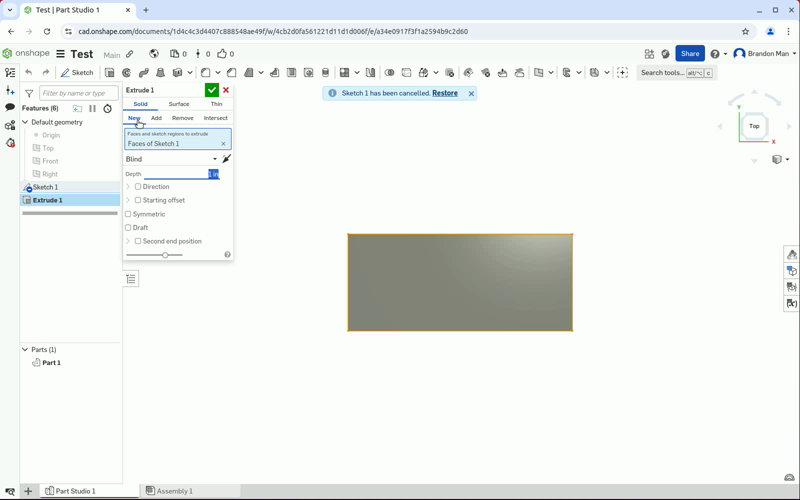
text(3.37)
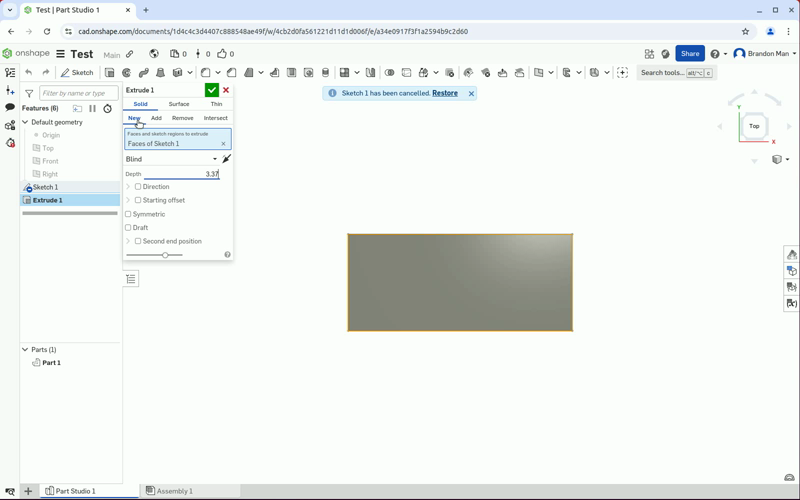
key(tab, 3)
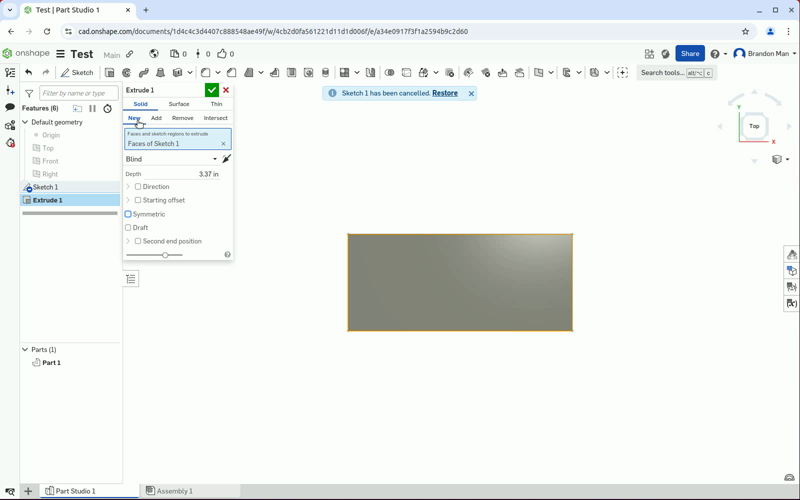
key(space)
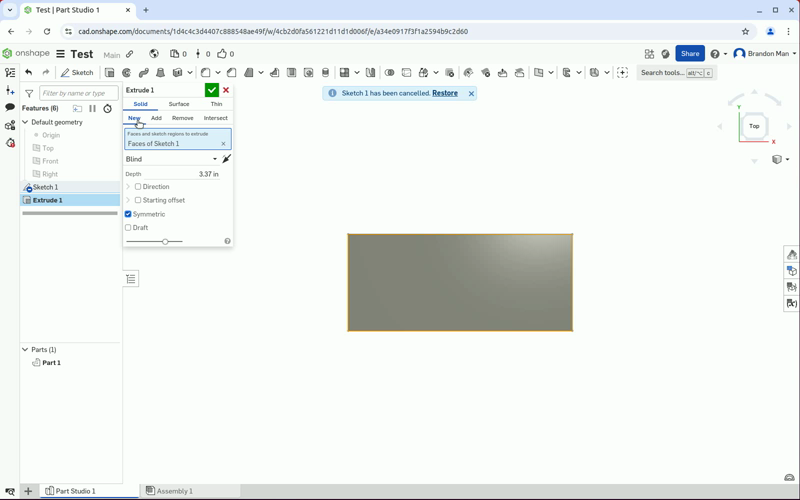
key(enter)
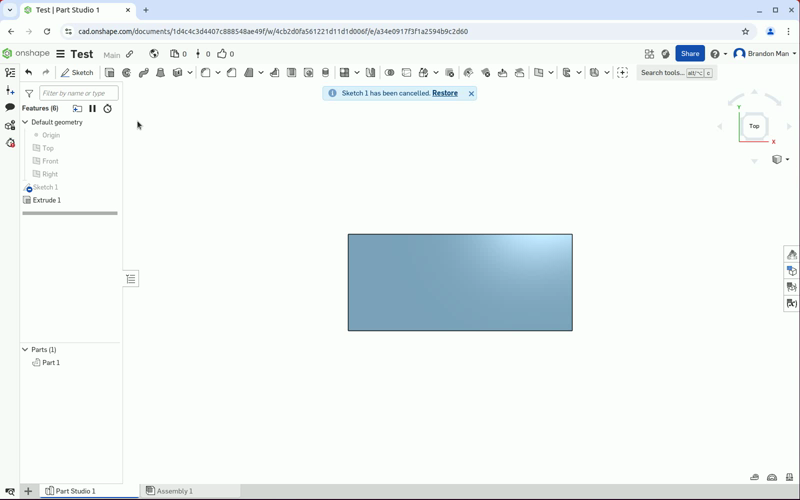
key(shift+h)
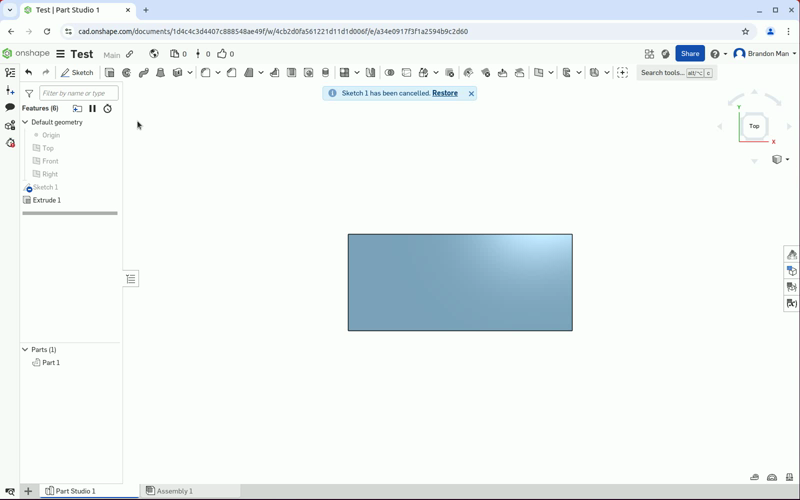
key(shift+h)
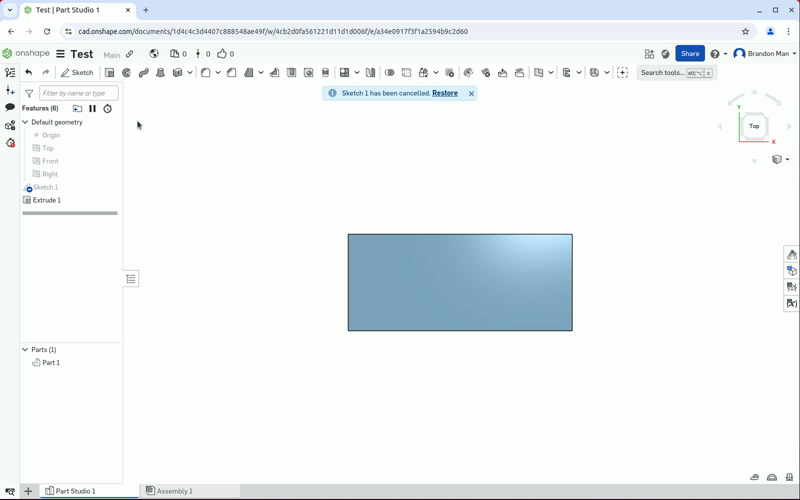
mouse_move(73, 189)
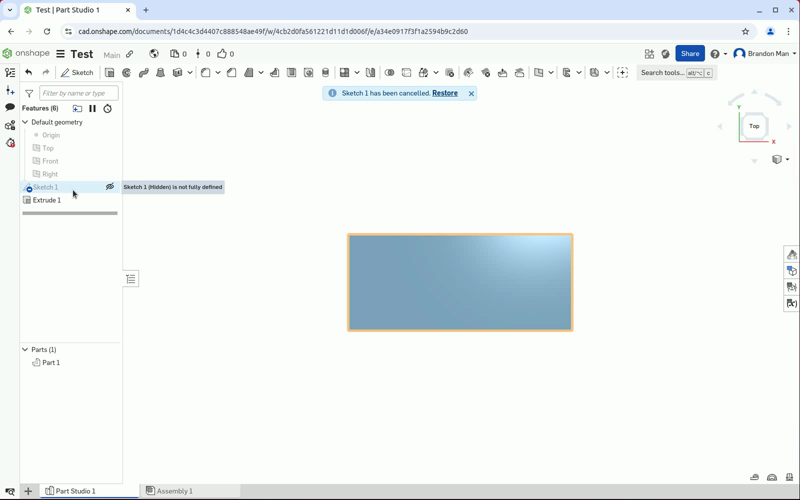
click(73, 189)
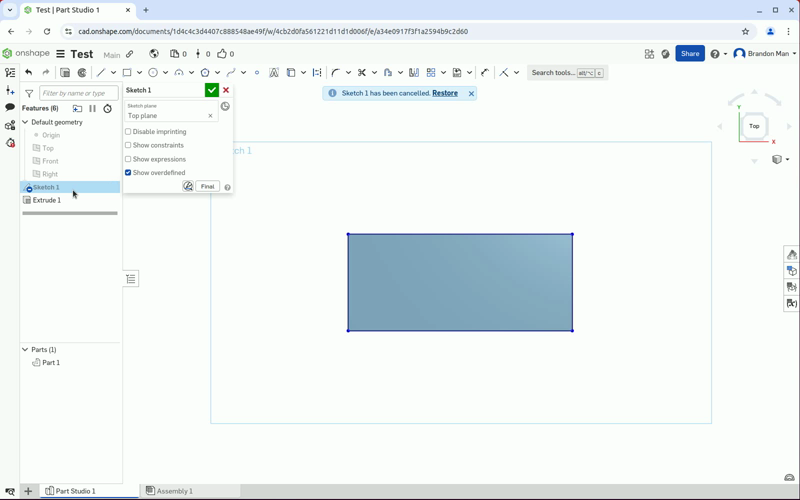
mouse_move(229, 92)
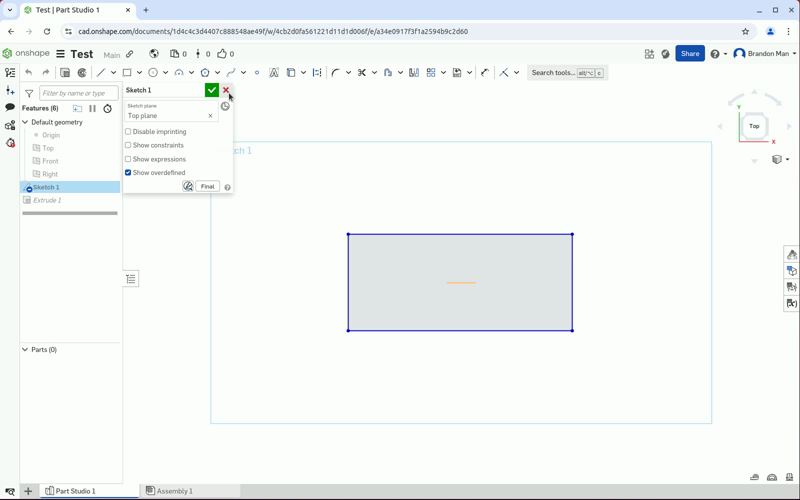
click(229, 92)
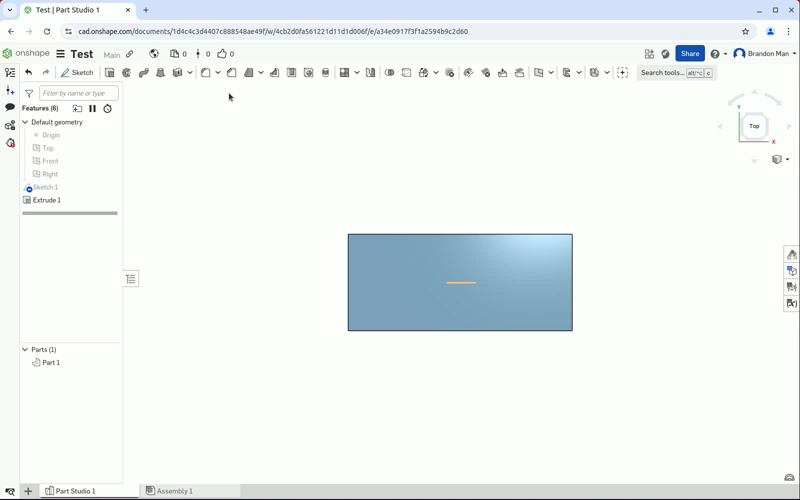
mouse_move(73, 352)
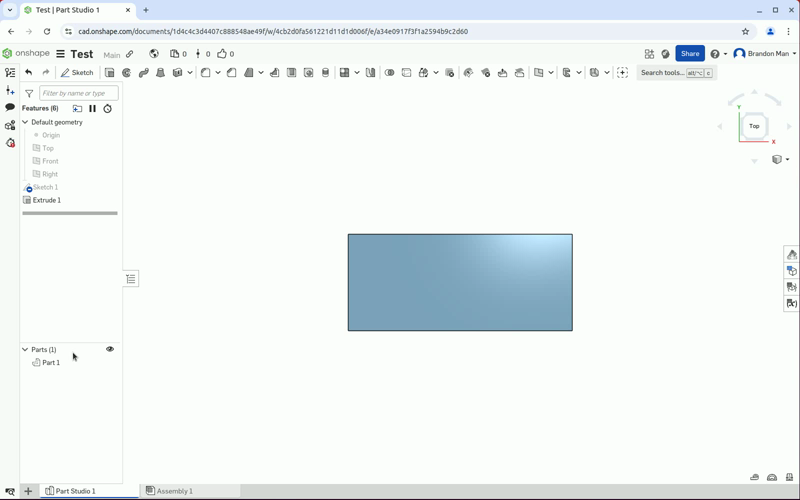
key(y)
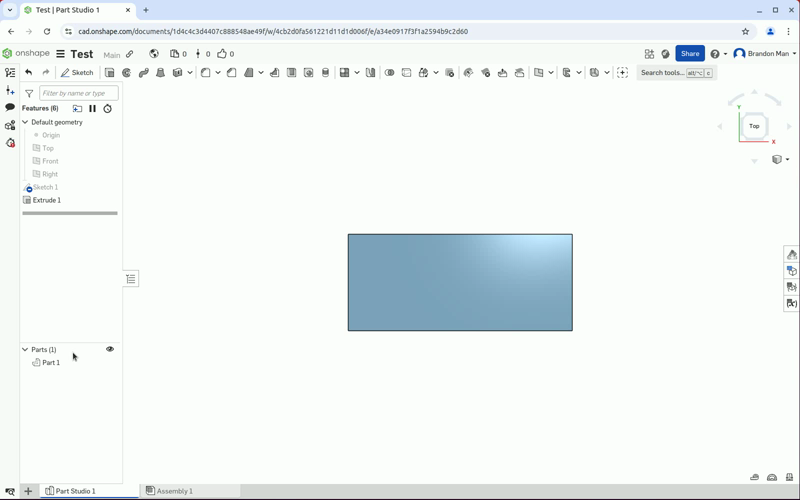
key(shift+p)
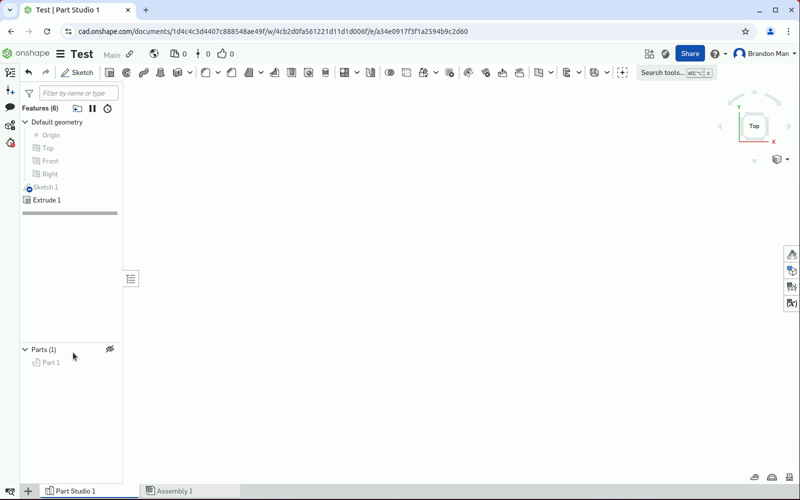
key(space)
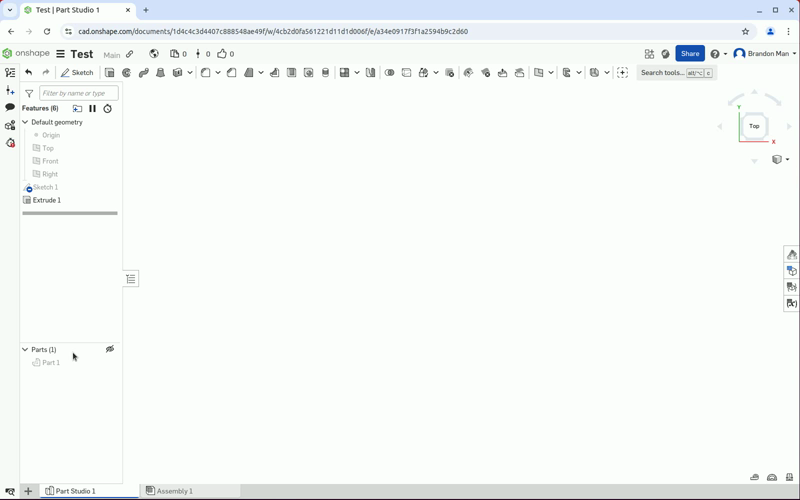
key_down(shift)
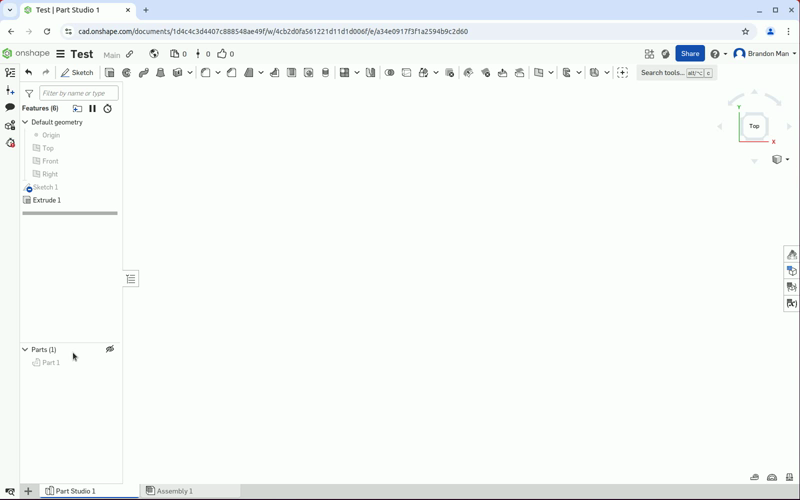
key(up)
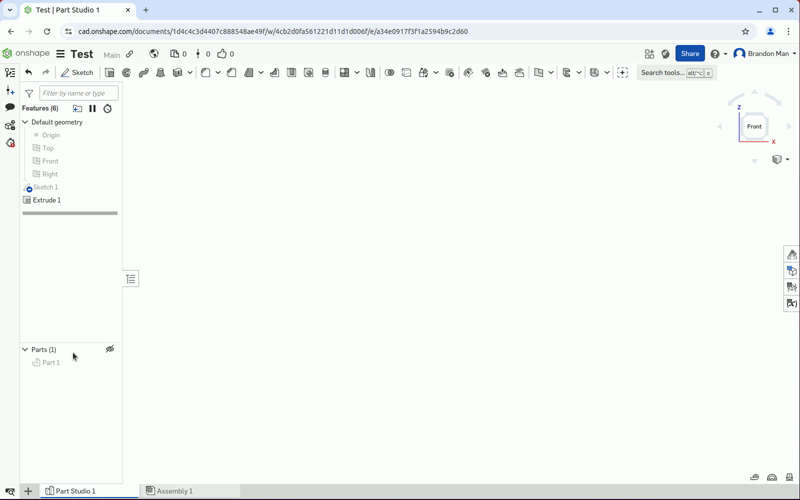
key_up(shift)
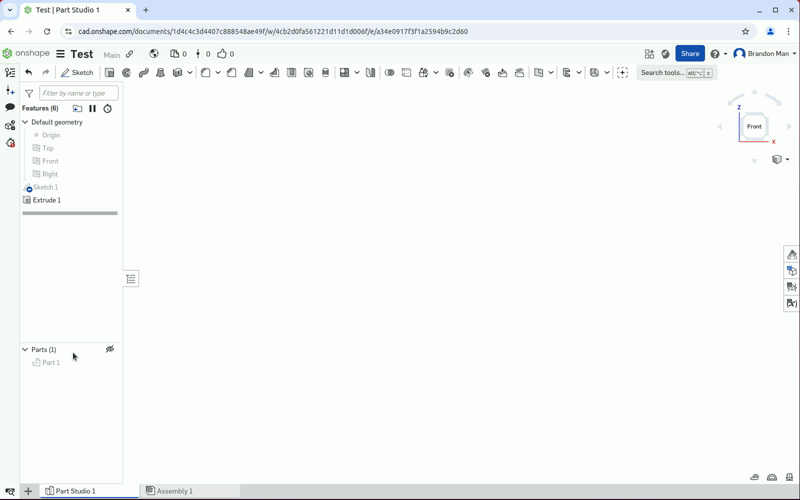
key(space)
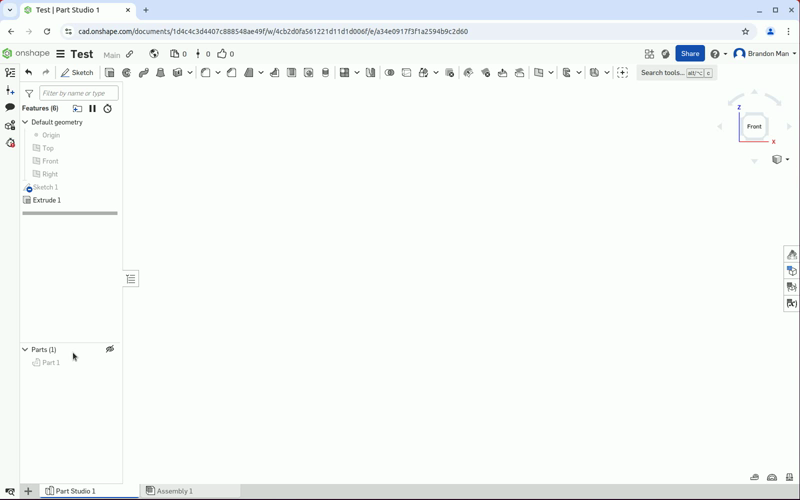
key_down(shift)
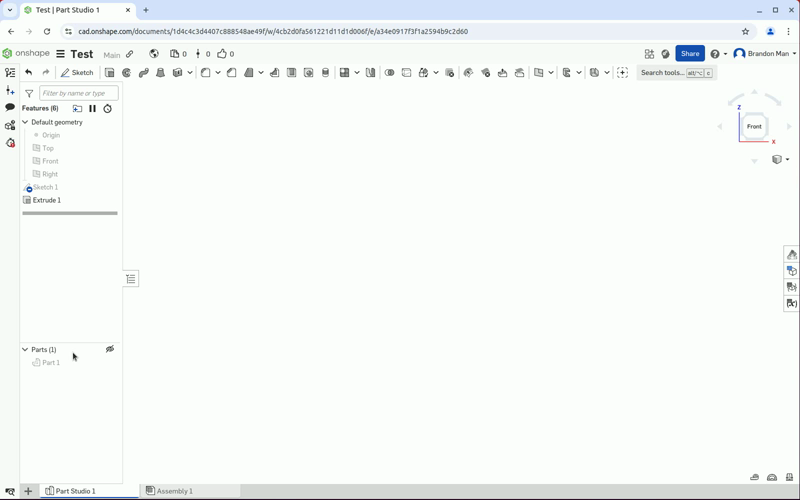
key(left)
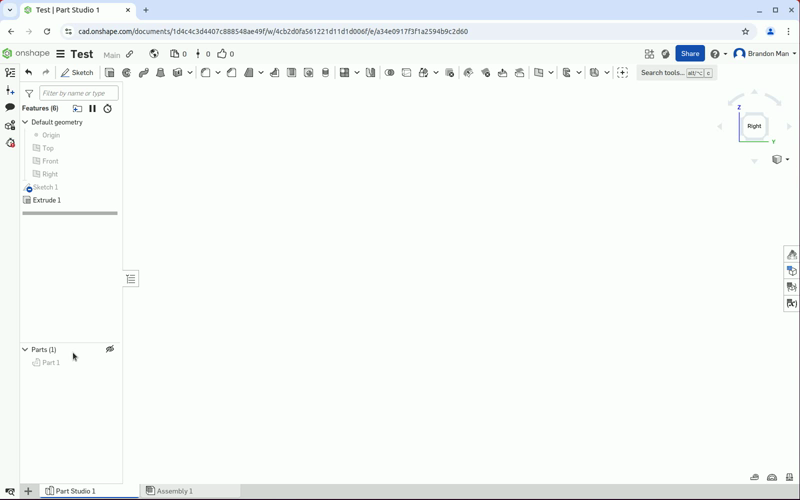
key_up(shift)
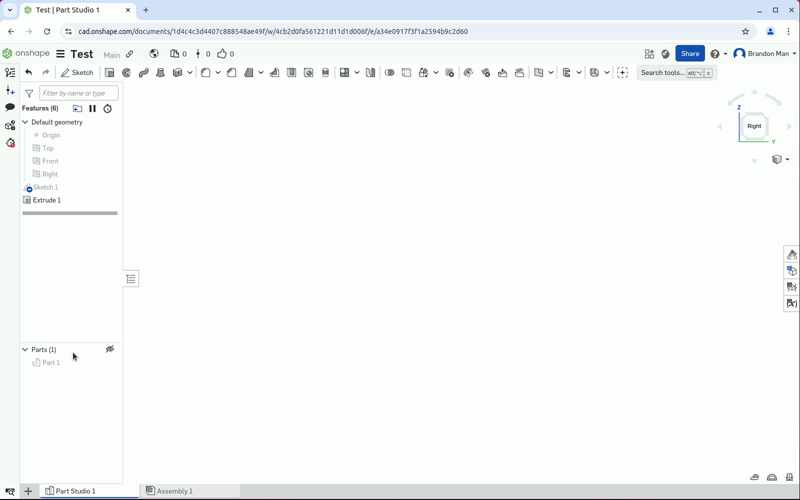
mouse_move(73, 352)
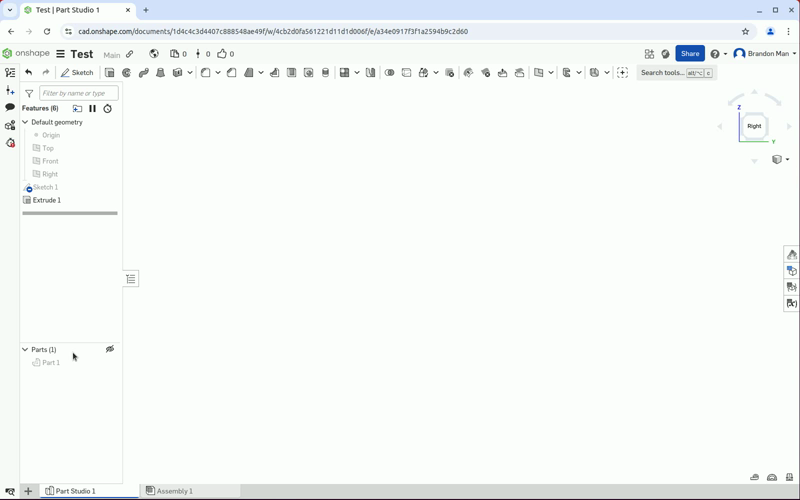
key(shift+y)
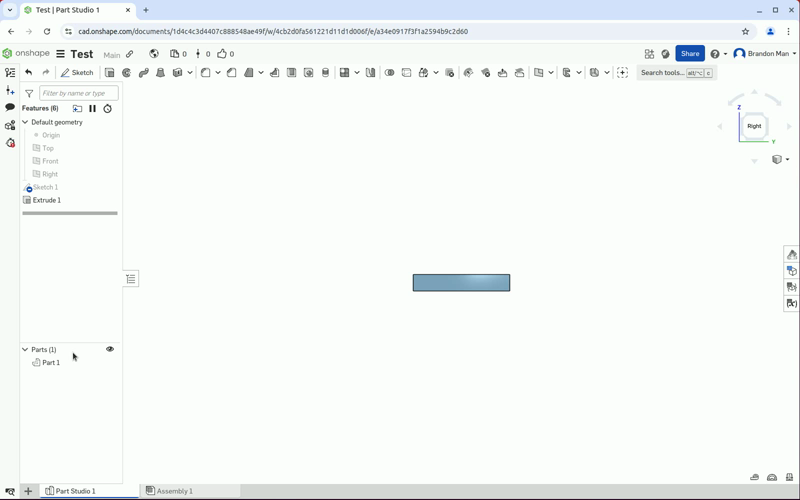
mouse_move(541, 75)
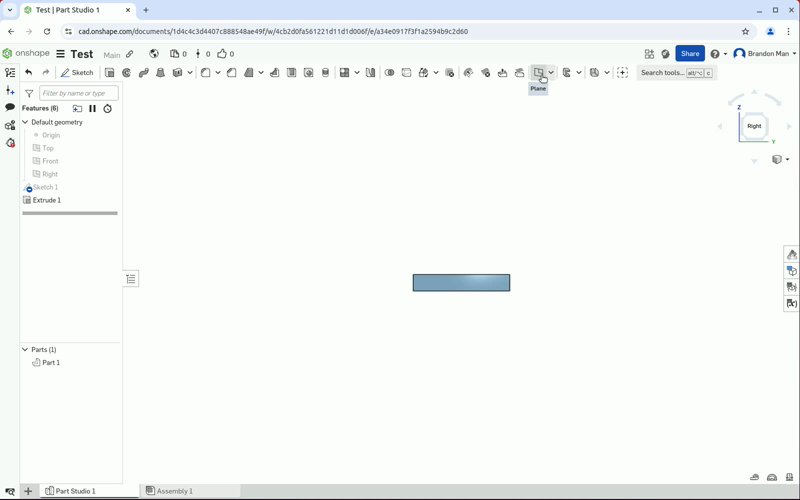
click(541, 75)
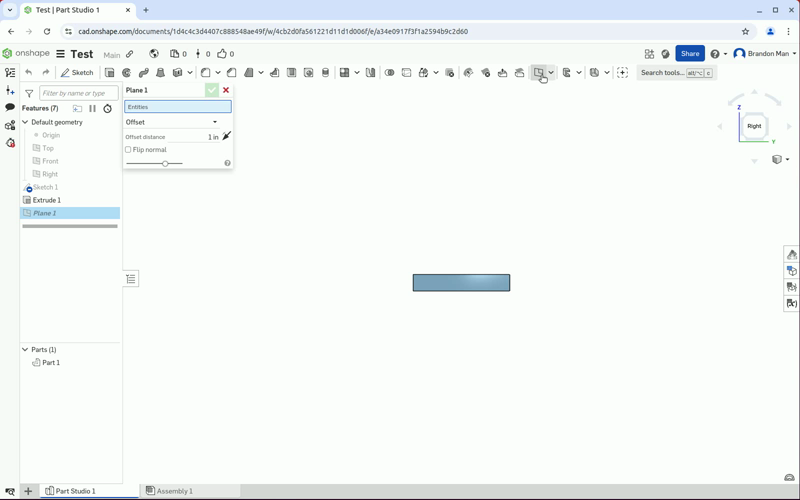
mouse_move(73, 176)
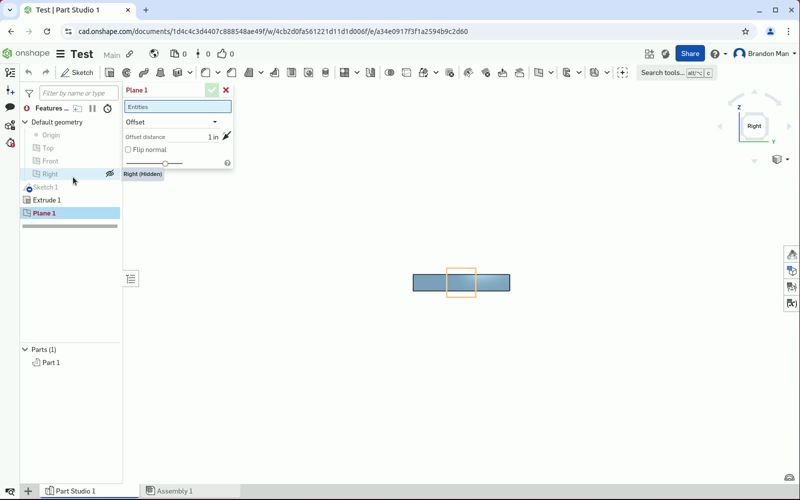
click(73, 176)
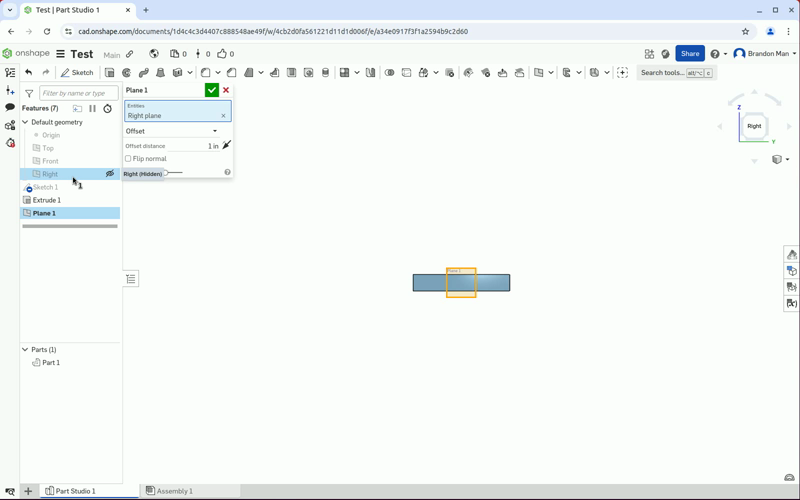
key(tab, 2)
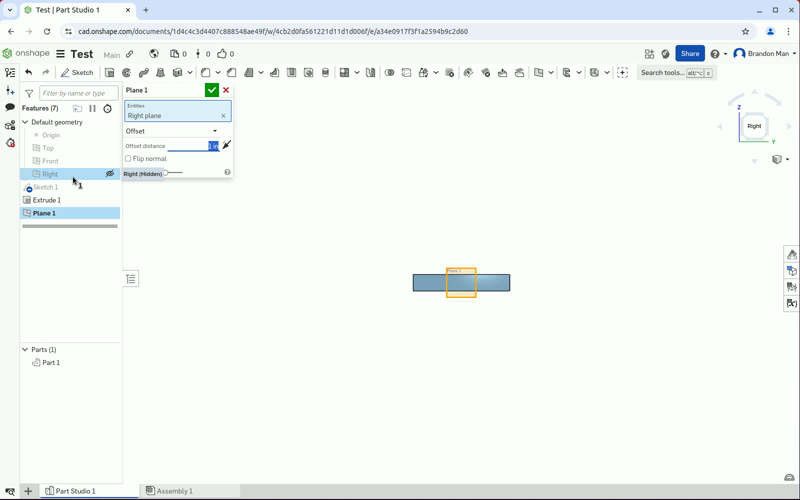
text(23.108)
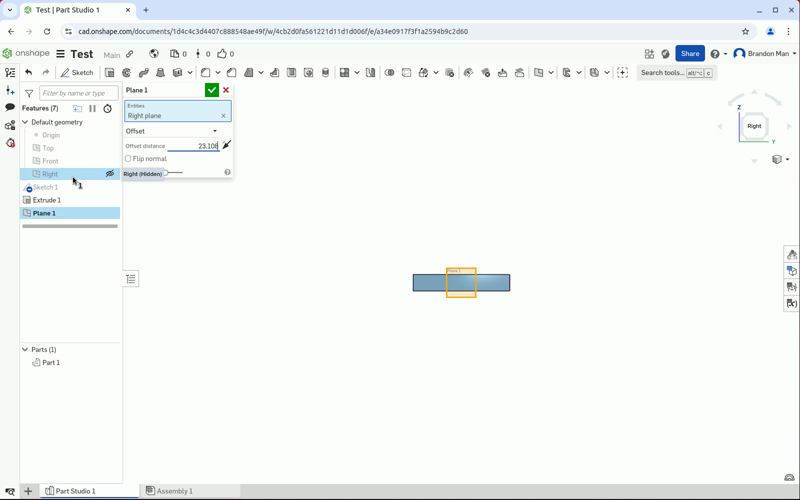
key(enter, 2)
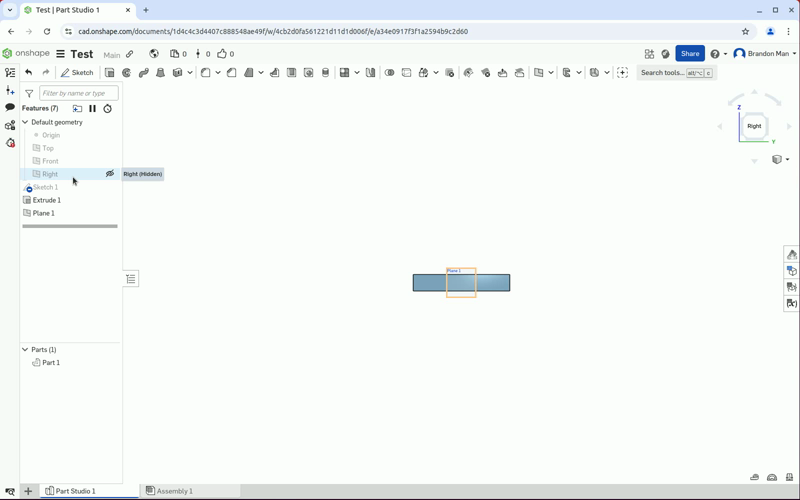
key(shift+s)
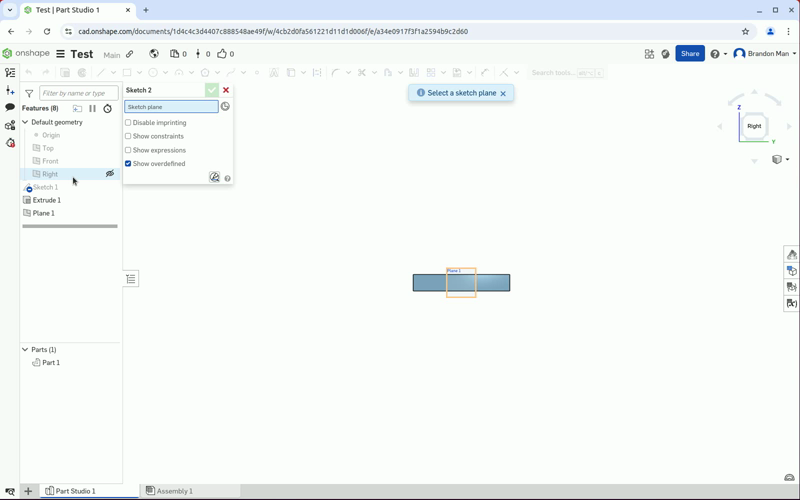
mouse_move(73, 215)
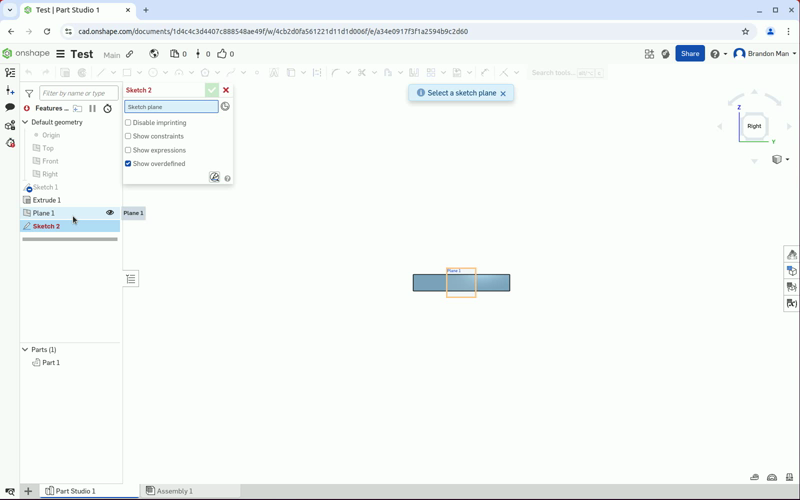
click(73, 215)
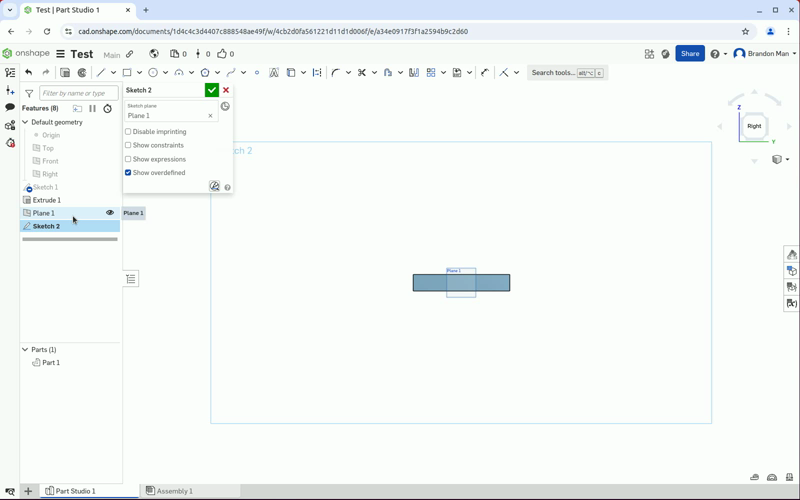
mouse_move(73, 352)
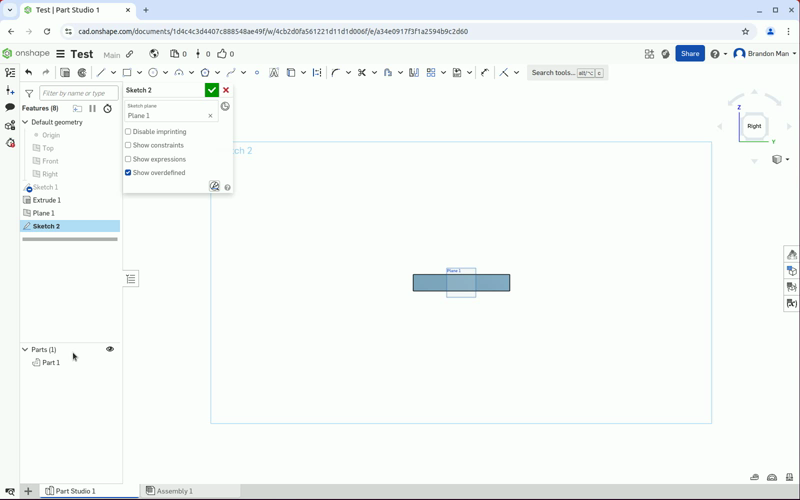
key(y)
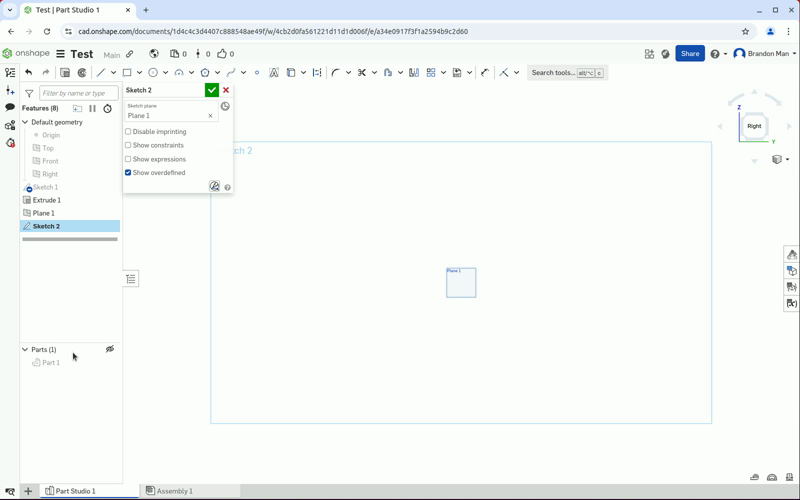
key(c)
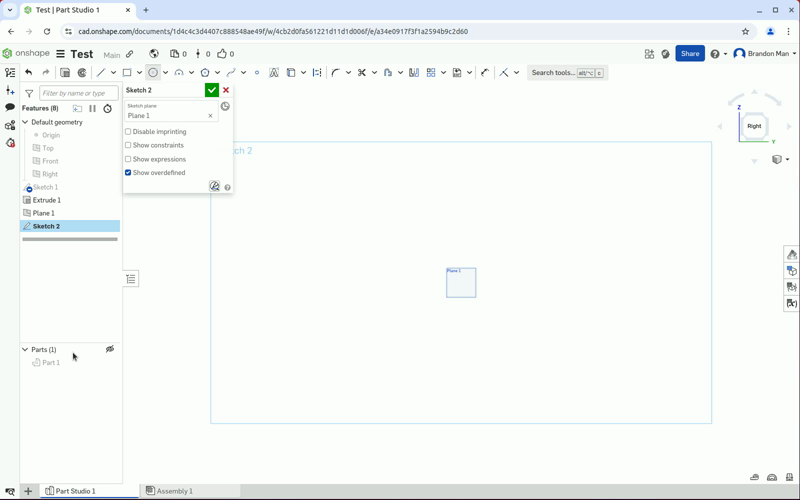
key_down(shift)
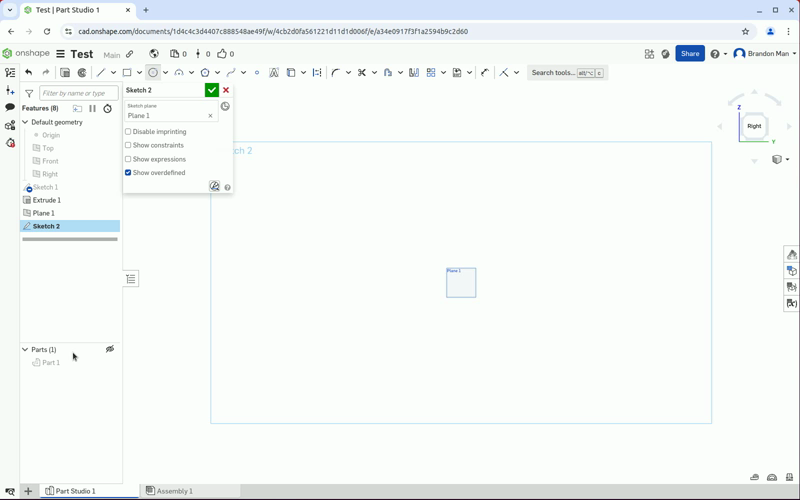
mouse_move(460, 282)
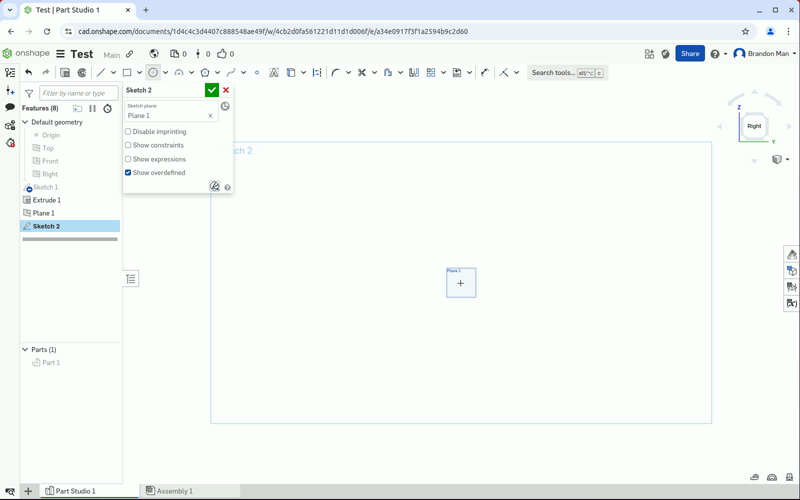
click(460, 282)
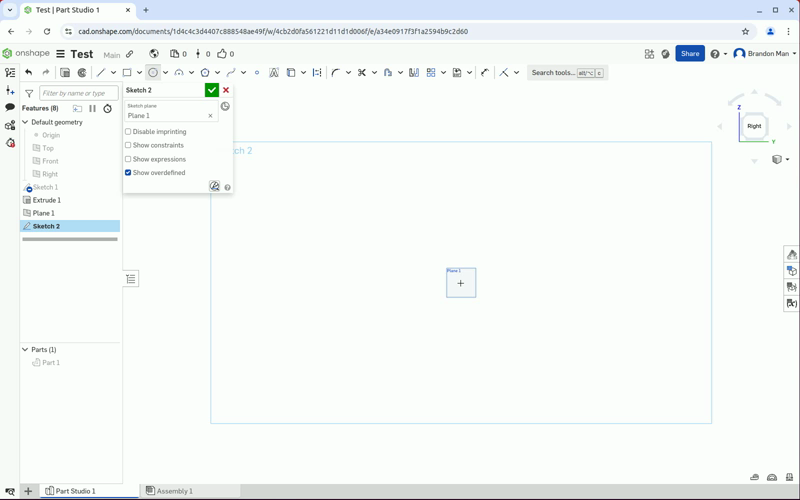
key_up(shift)
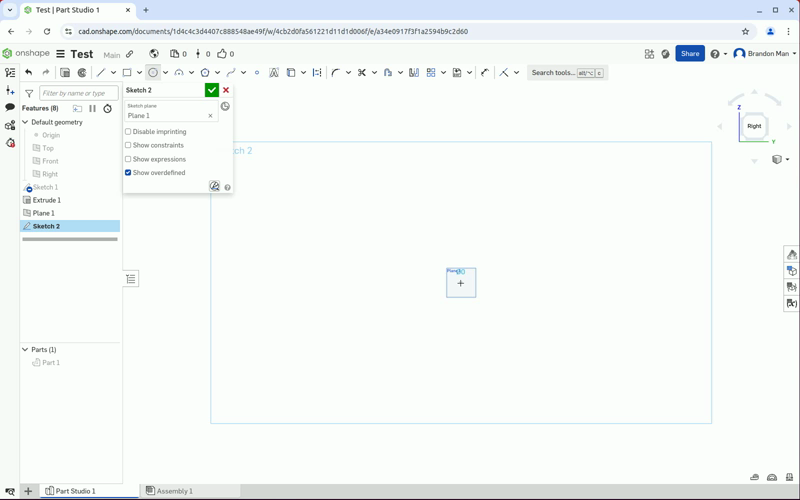
mouse_move(463, 282)
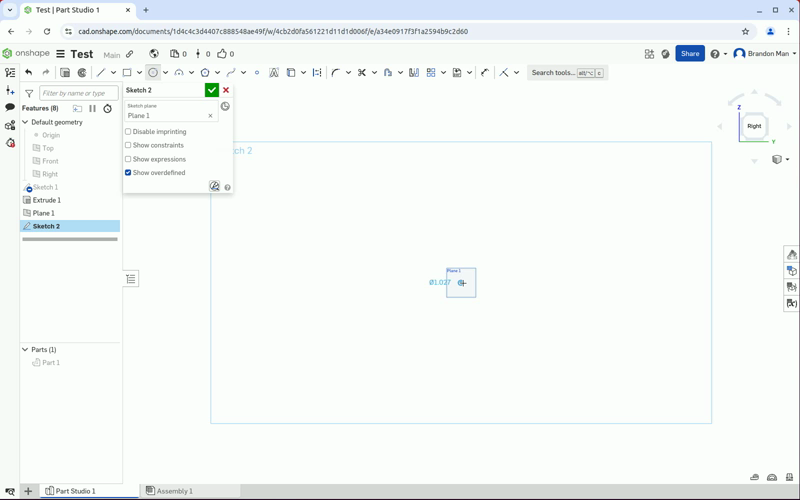
scroll(6)
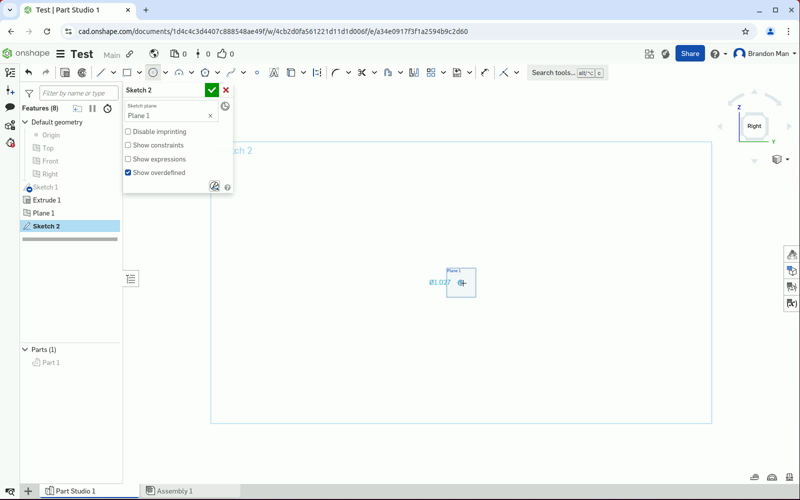
scroll(6)
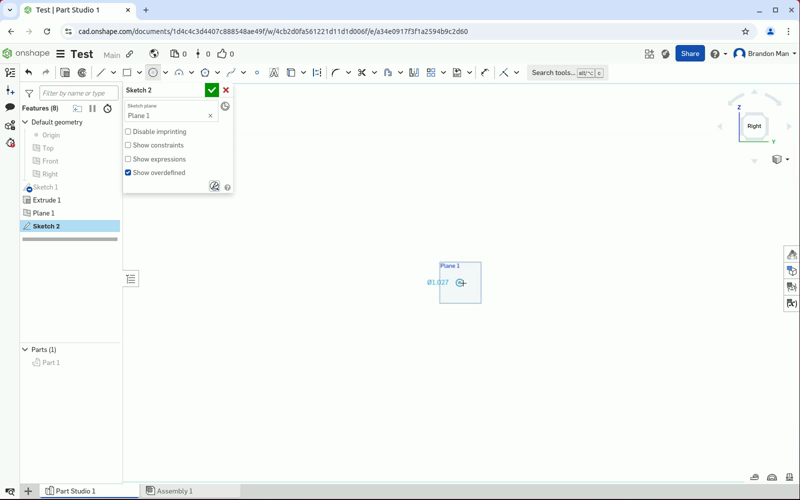
scroll(6)
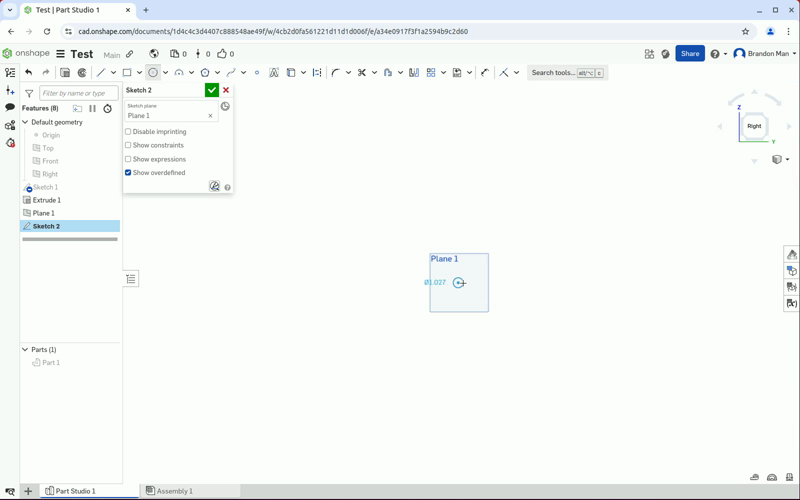
scroll(6)
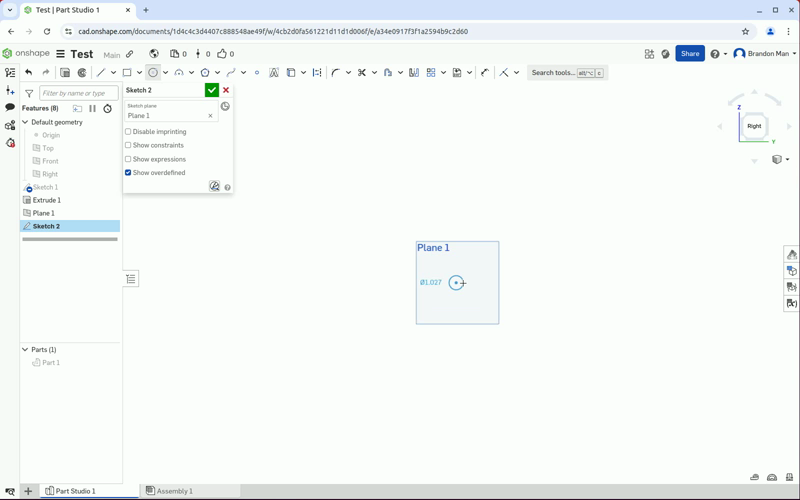
scroll(6)
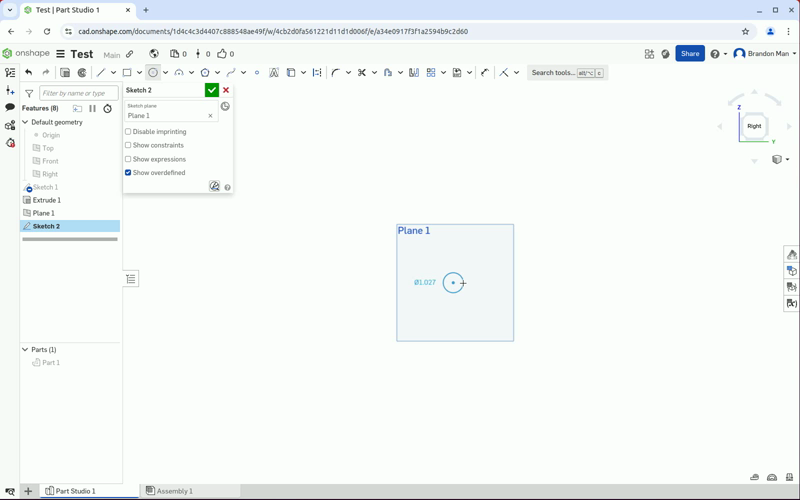
scroll(6)
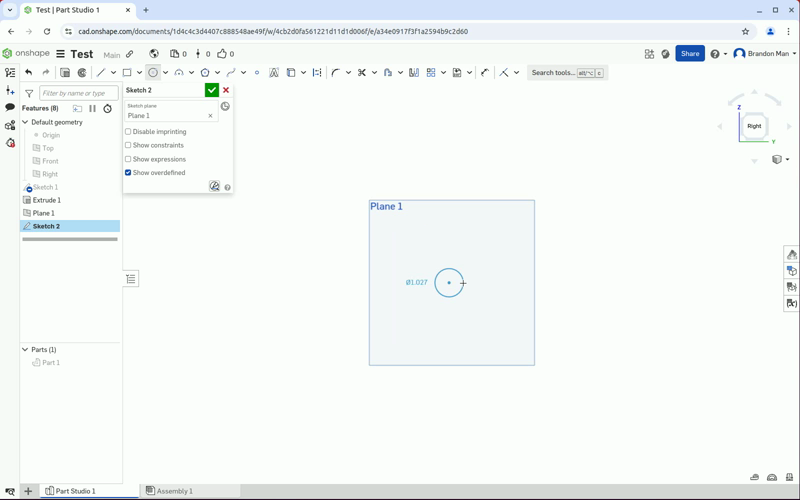
scroll(6)
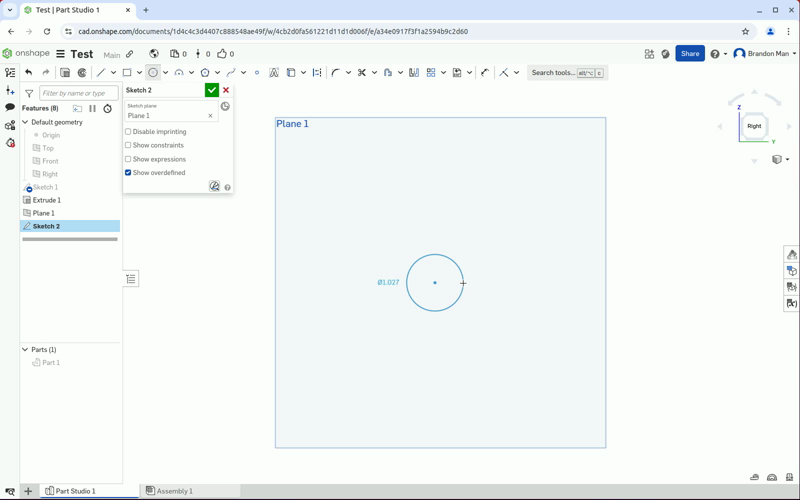
click(463, 282)
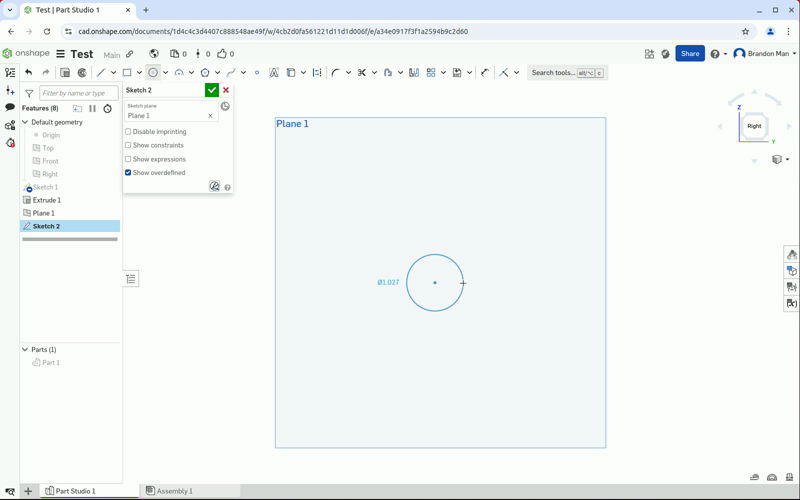
scroll(-6)
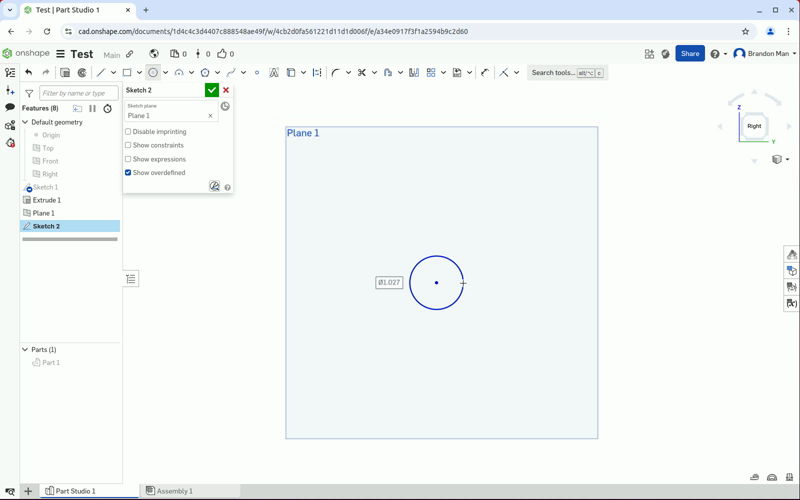
scroll(-6)
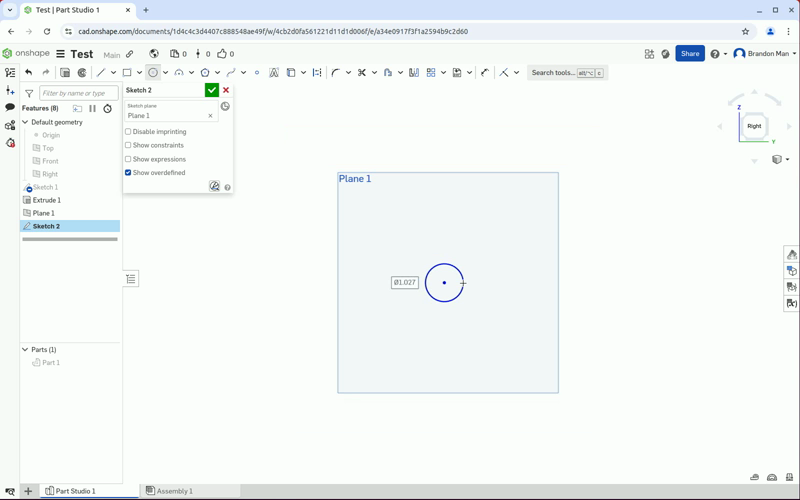
scroll(-6)
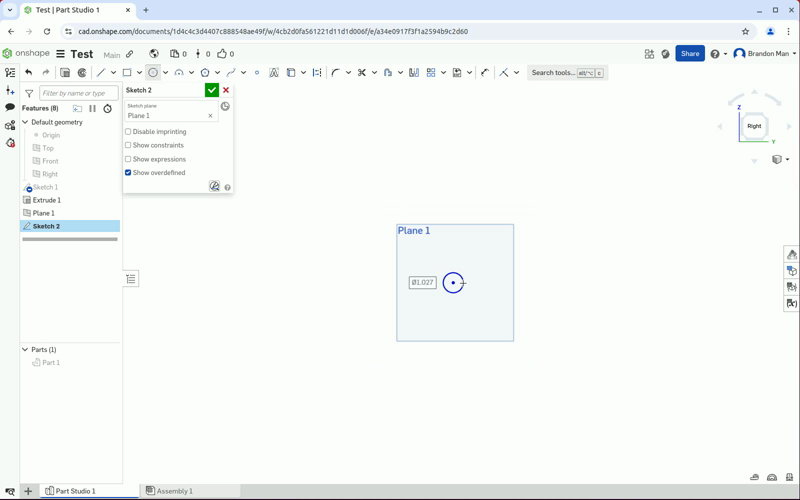
scroll(-6)
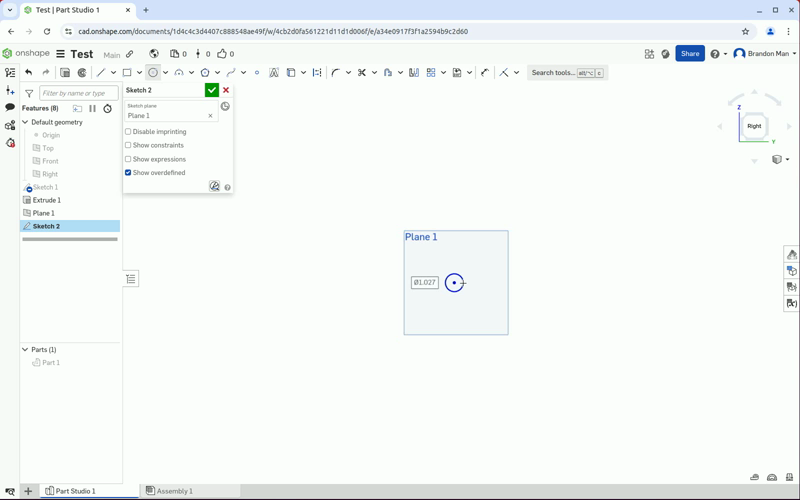
scroll(-6)
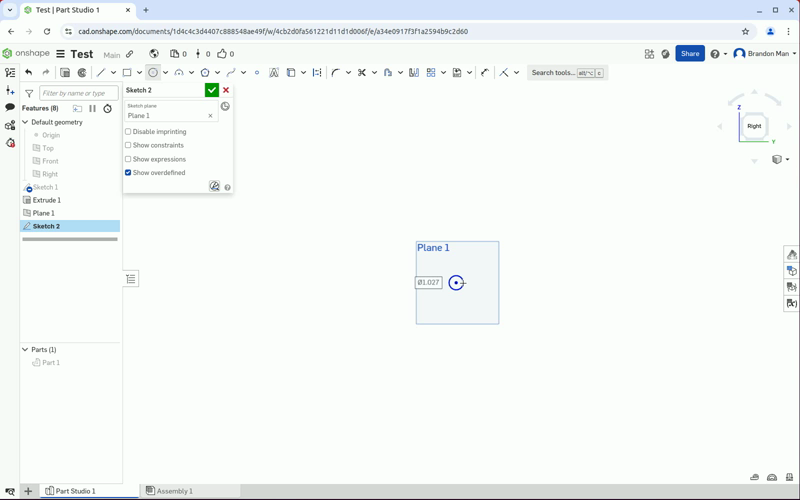
scroll(-6)
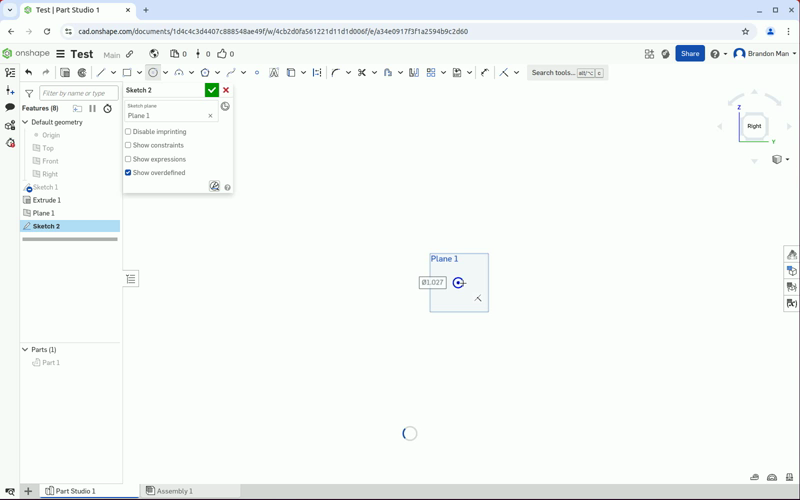
scroll(-6)
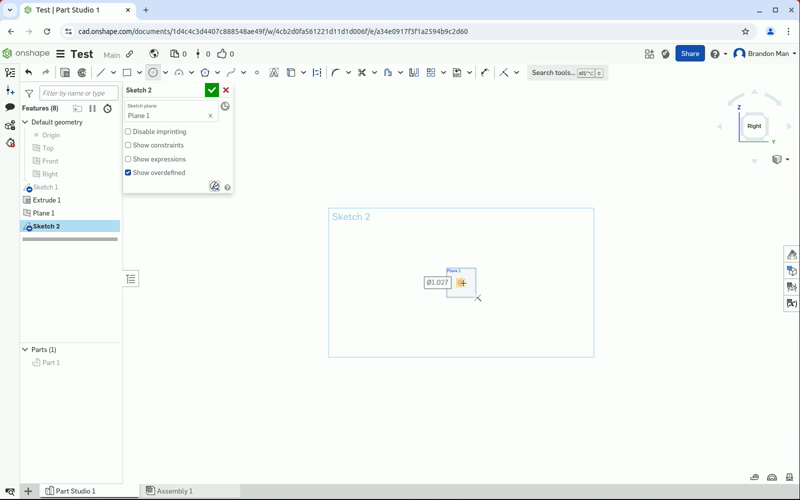
key(esc)
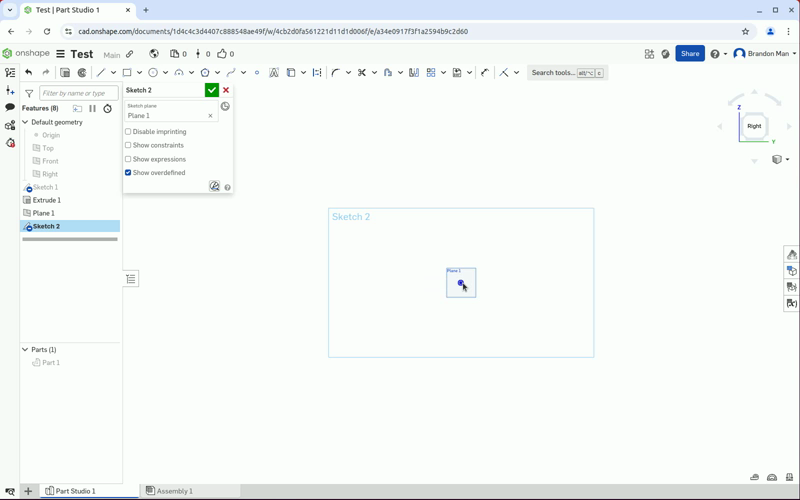
mouse_move(459, 284)
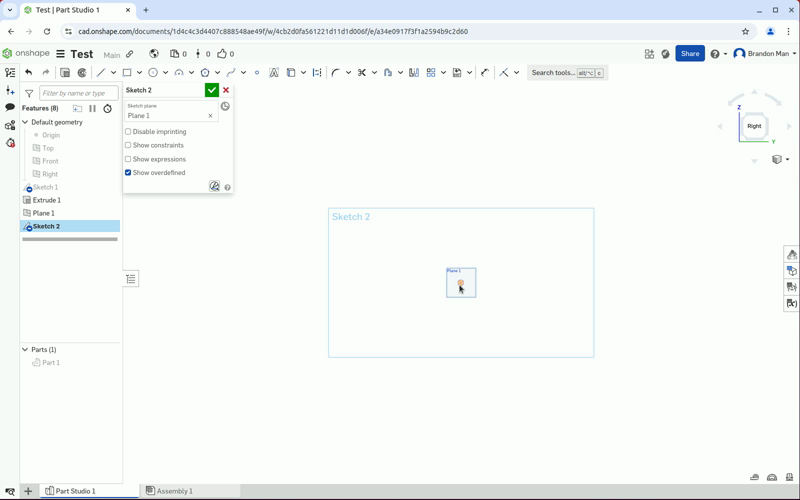
scroll(6)
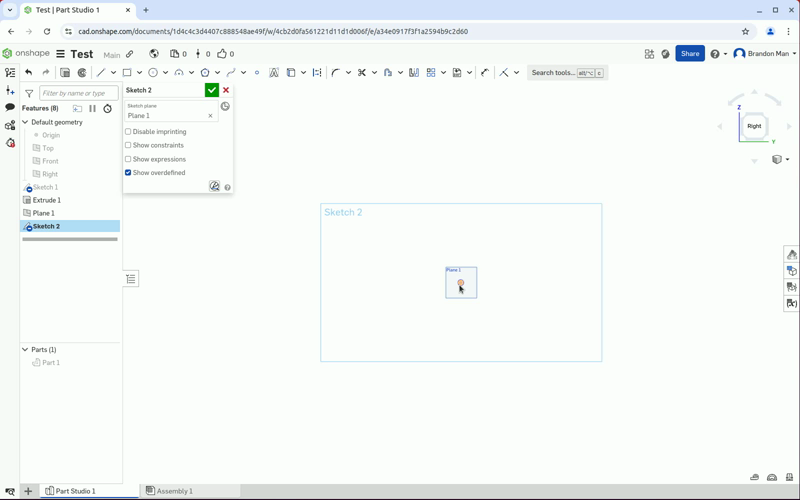
scroll(6)
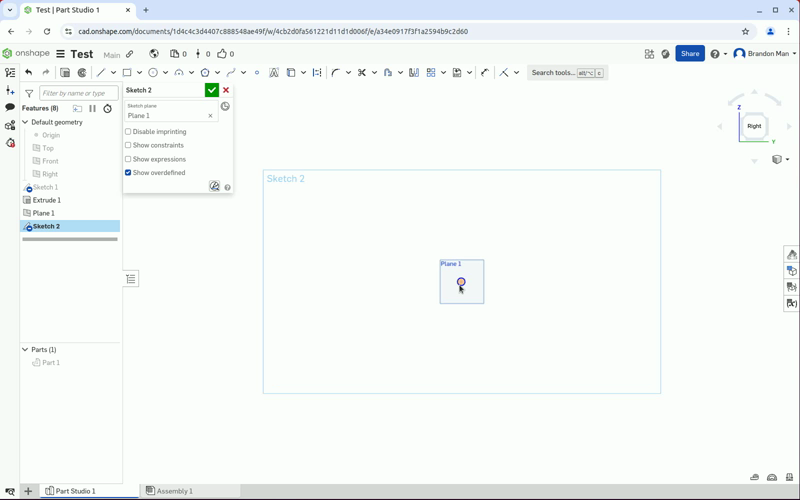
scroll(6)
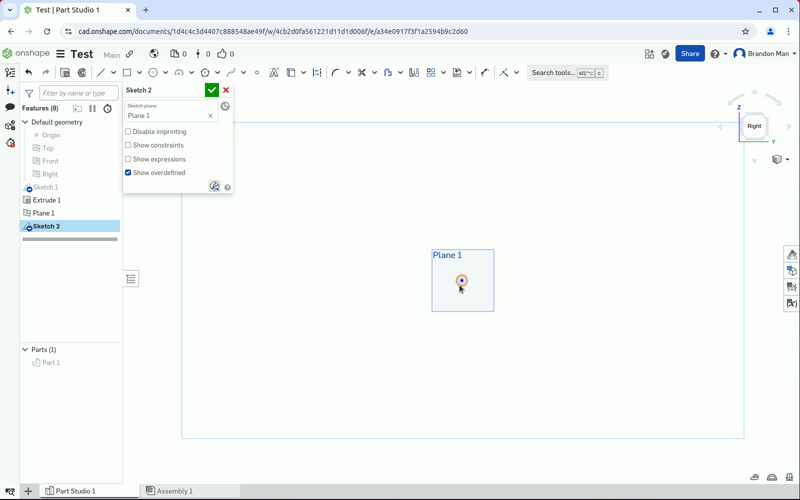
scroll(6)
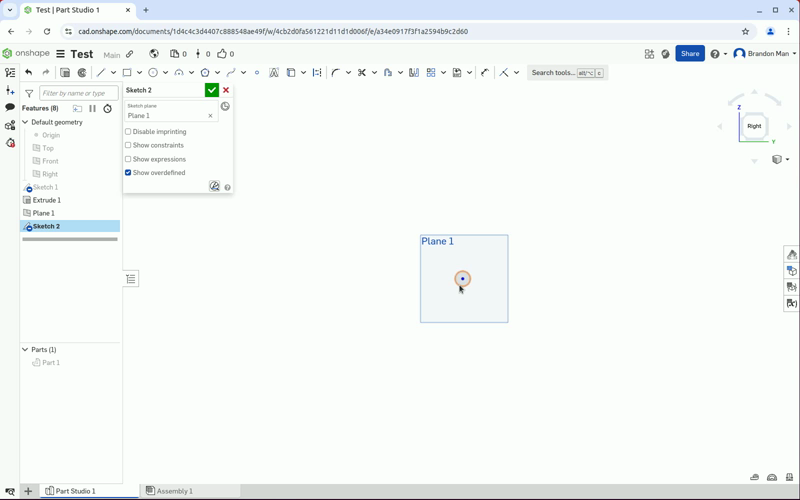
scroll(6)
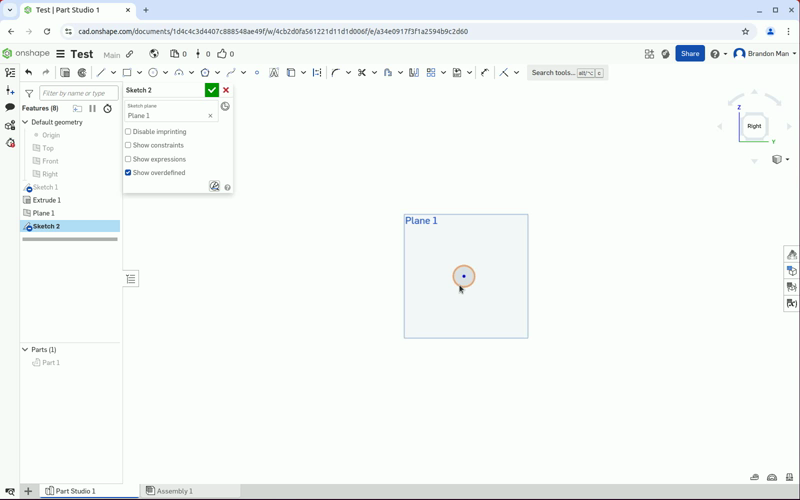
scroll(6)
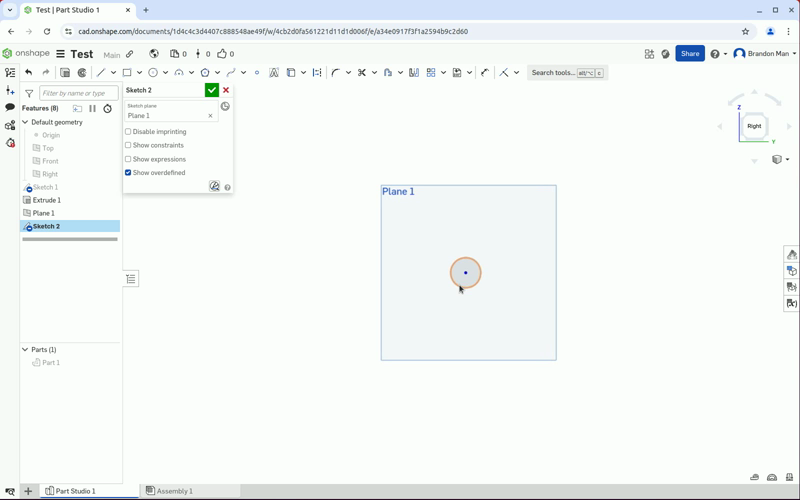
scroll(6)
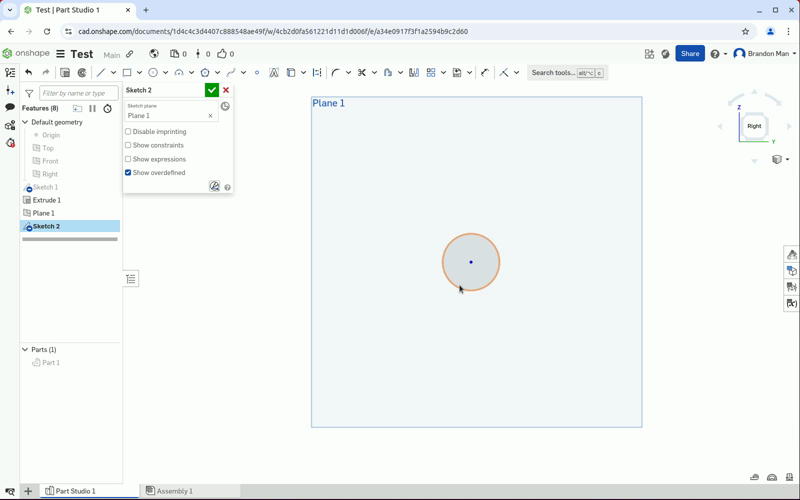
click(459, 284)
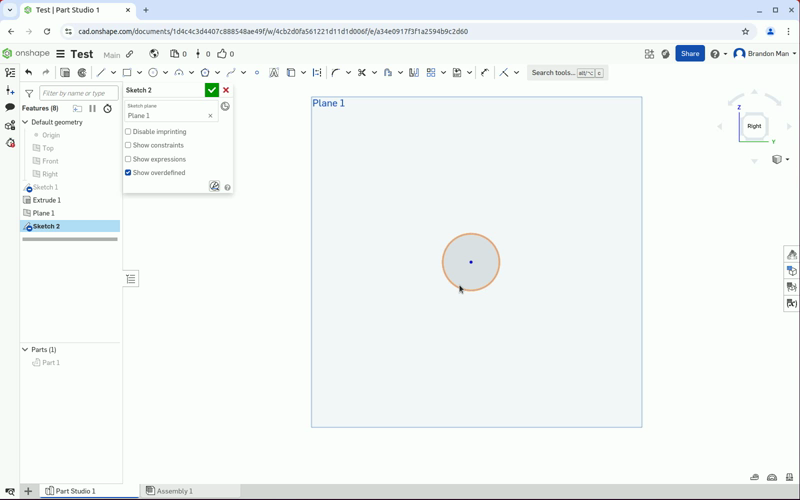
scroll(-6)
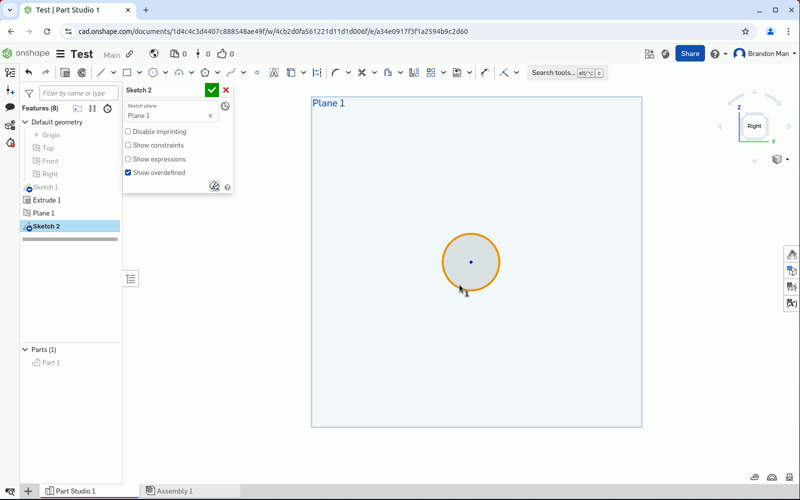
scroll(-6)
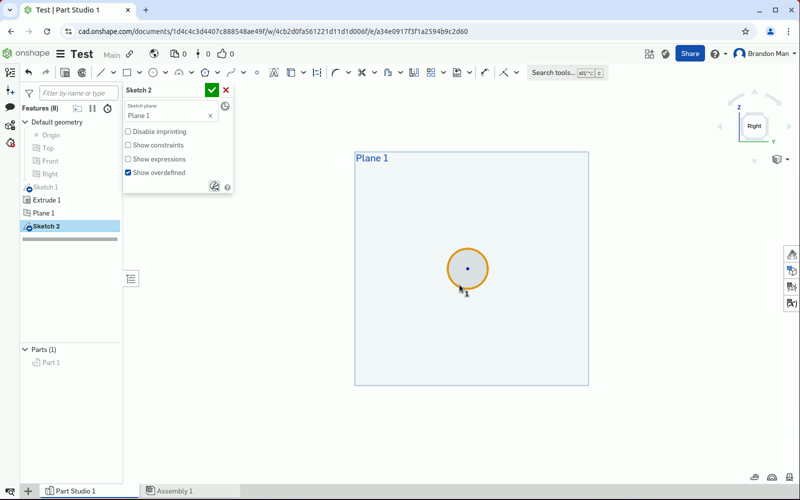
scroll(-6)
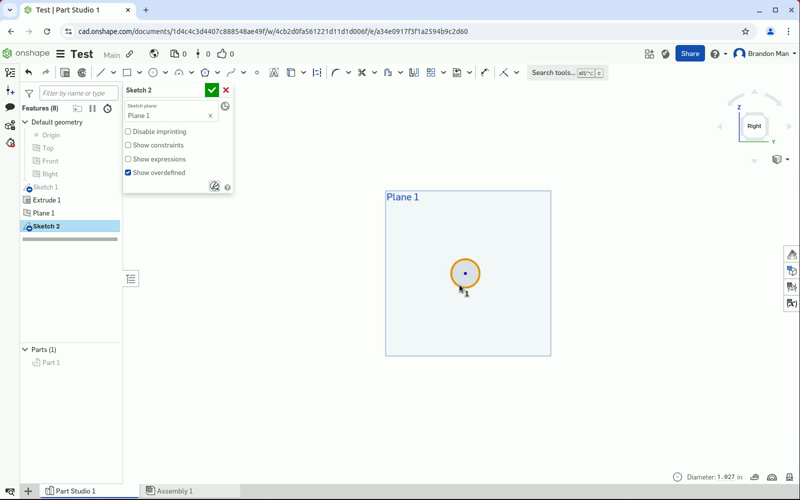
scroll(-6)
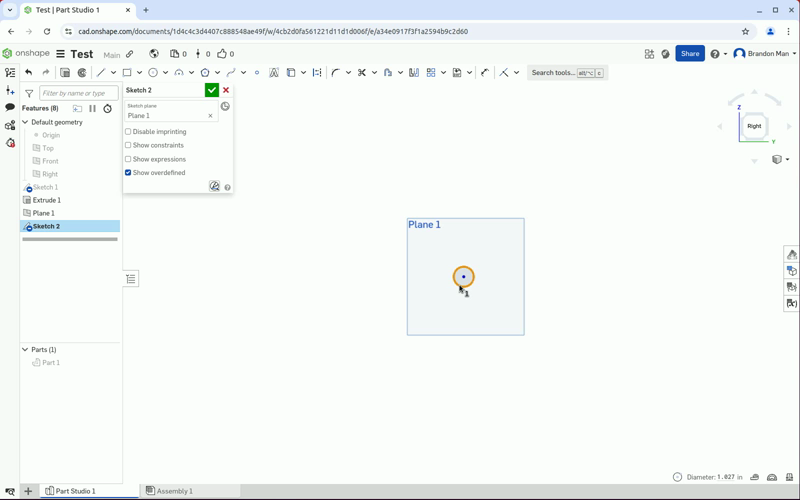
scroll(-6)
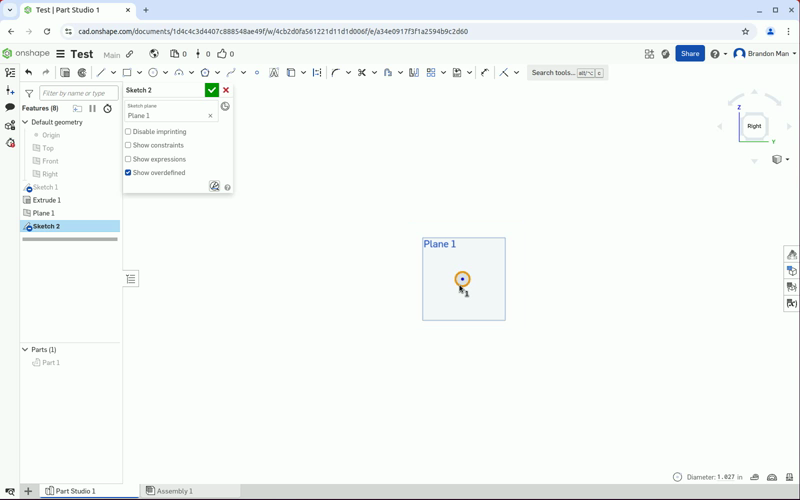
scroll(-6)
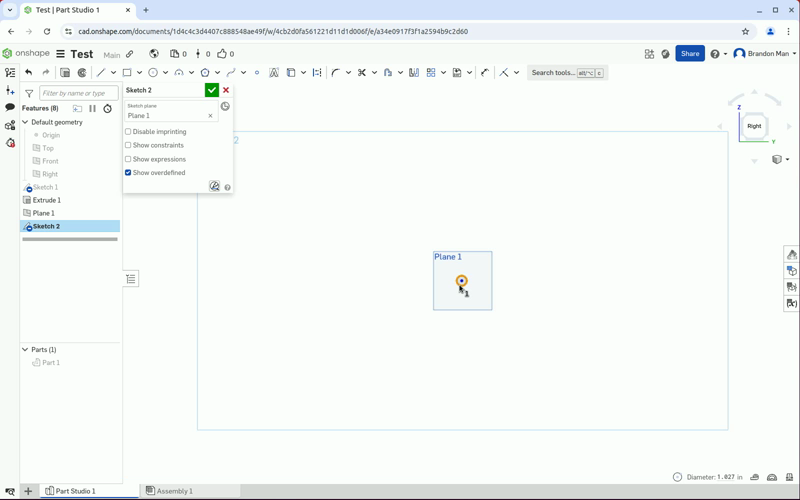
scroll(-6)
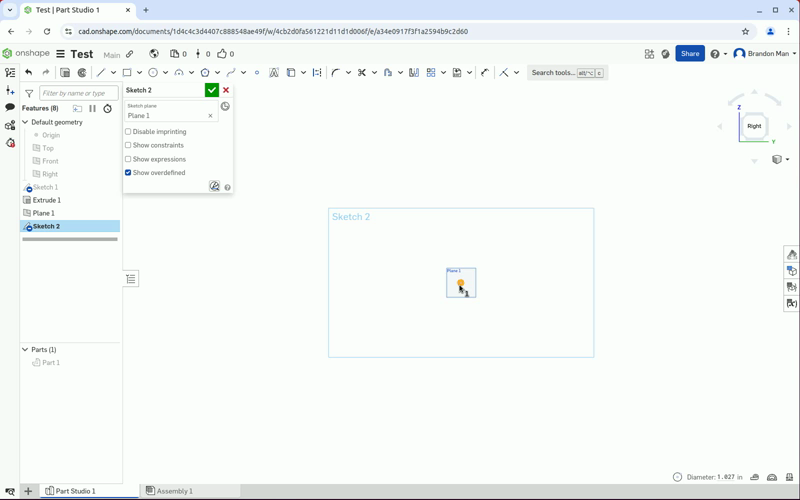
mouse_move(73, 352)
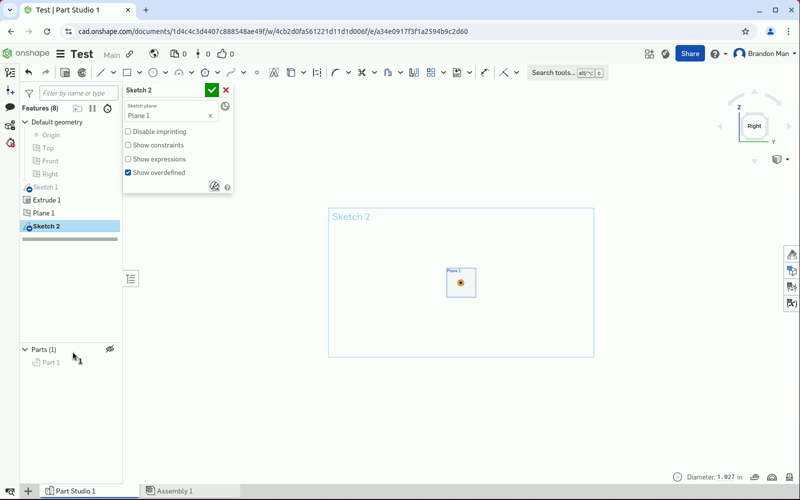
key(shift+y)
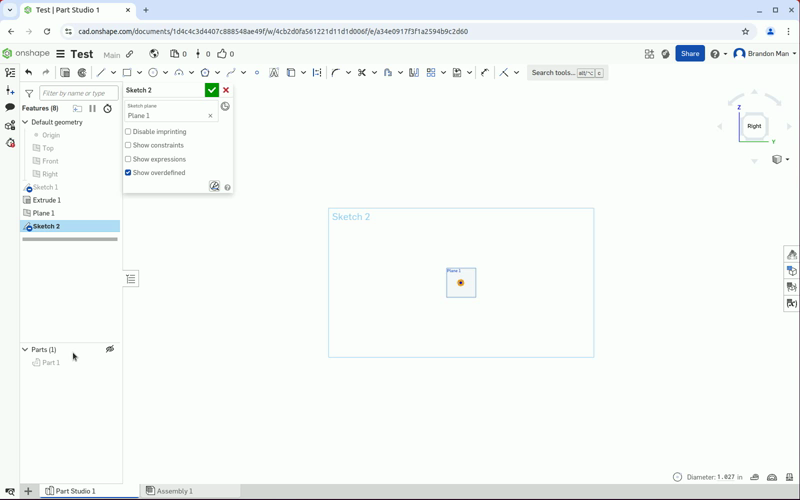
key(shift+e)
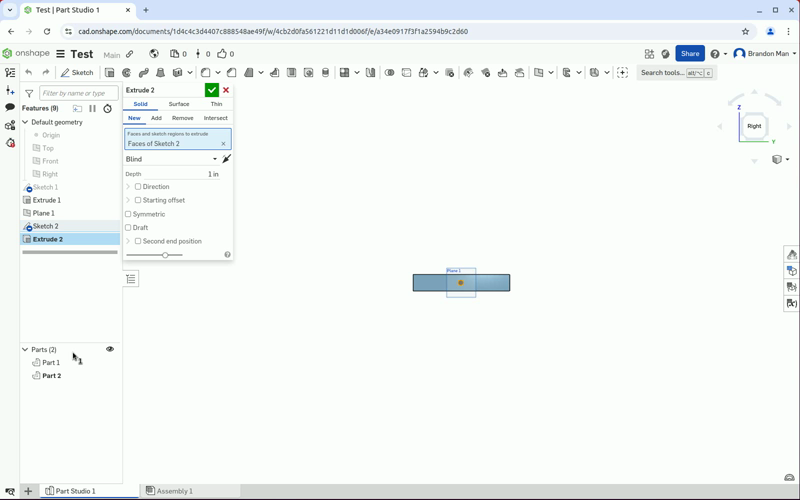
mouse_move(143, 106)
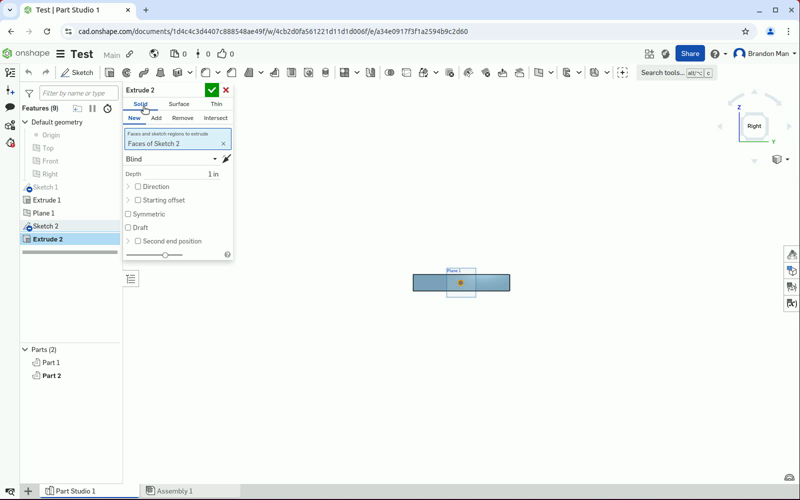
click(143, 106)
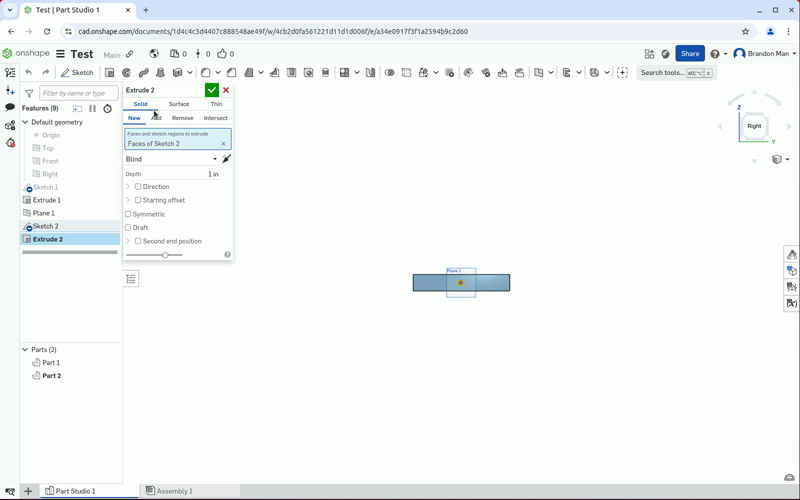
mouse_move(186, 120)
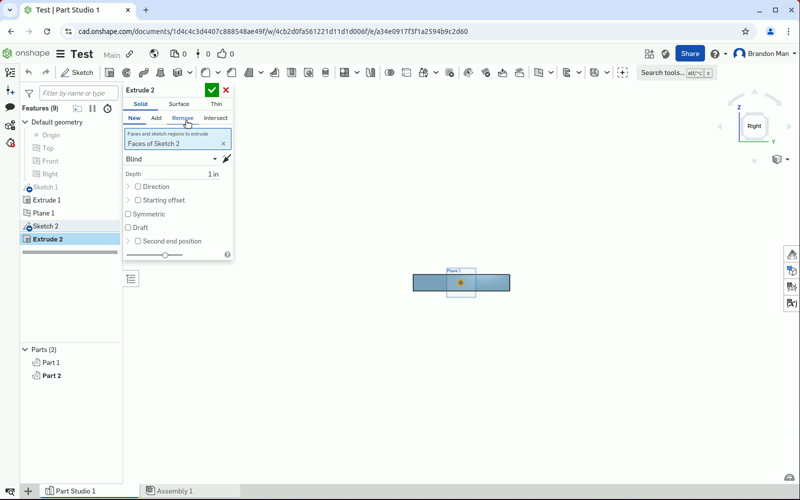
click(186, 120)
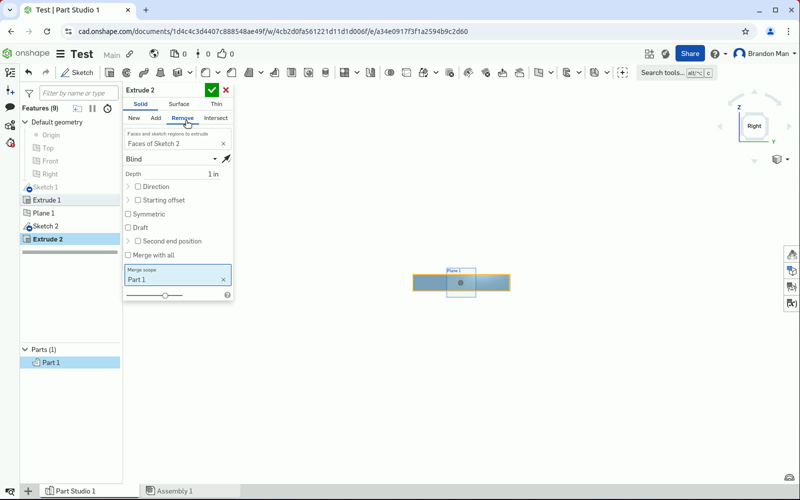
key(tab, 4)
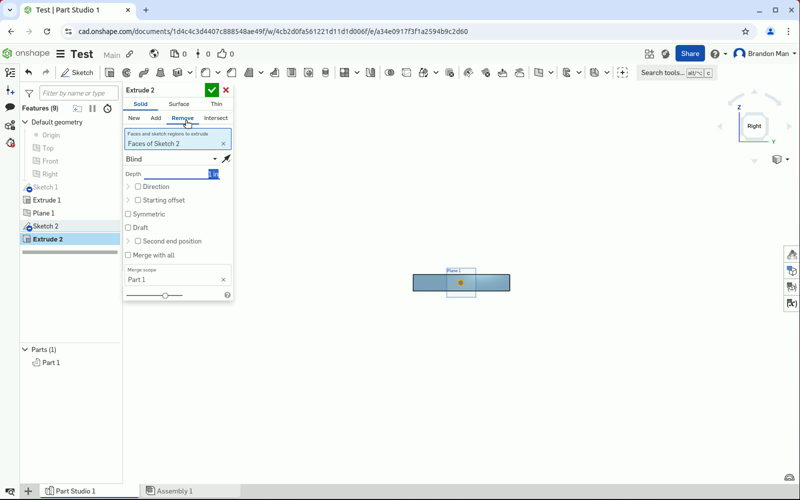
text(23.108)
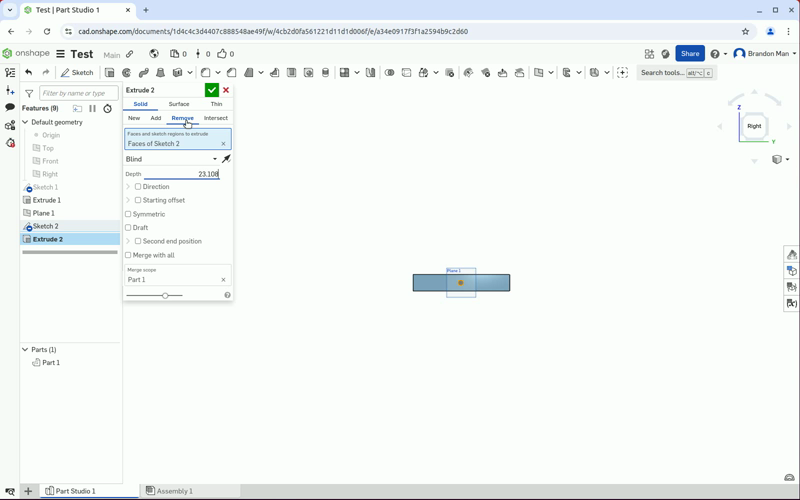
key(tab, 6)
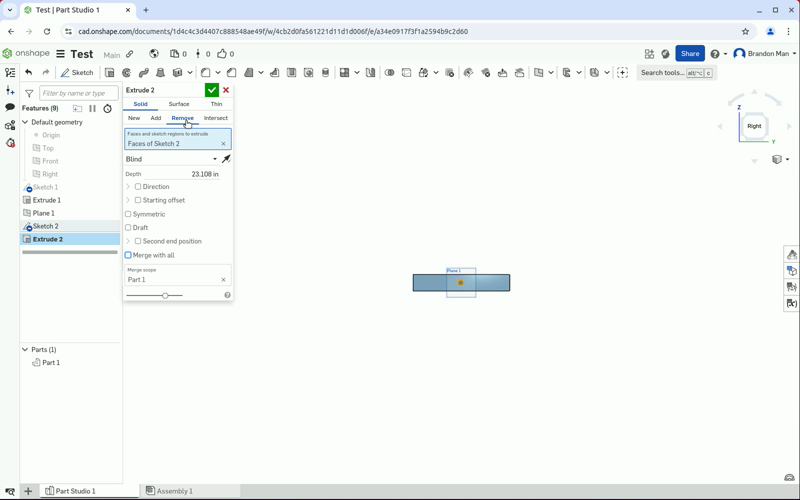
key(space)
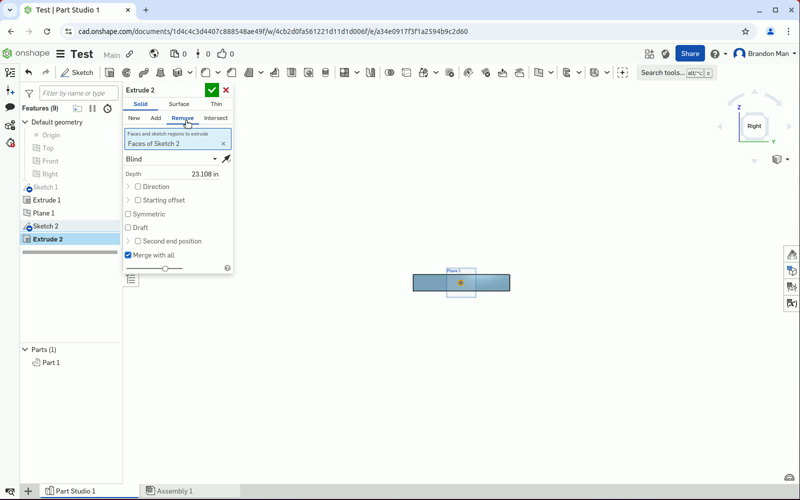
key(enter)
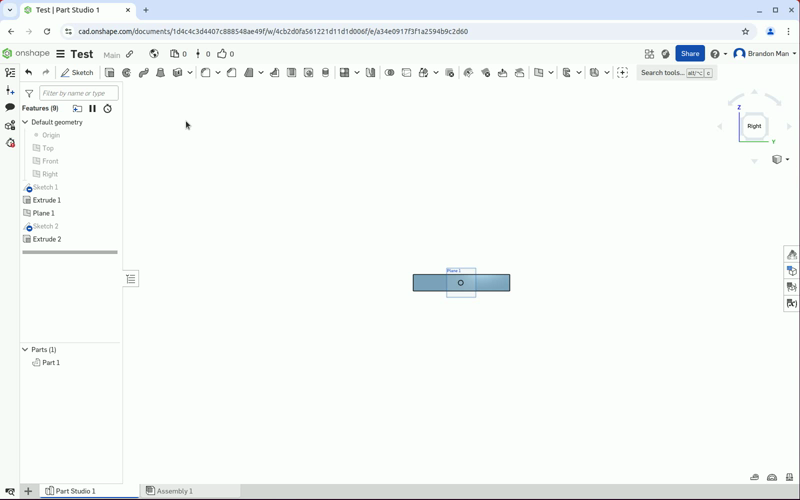
key(shift+h)
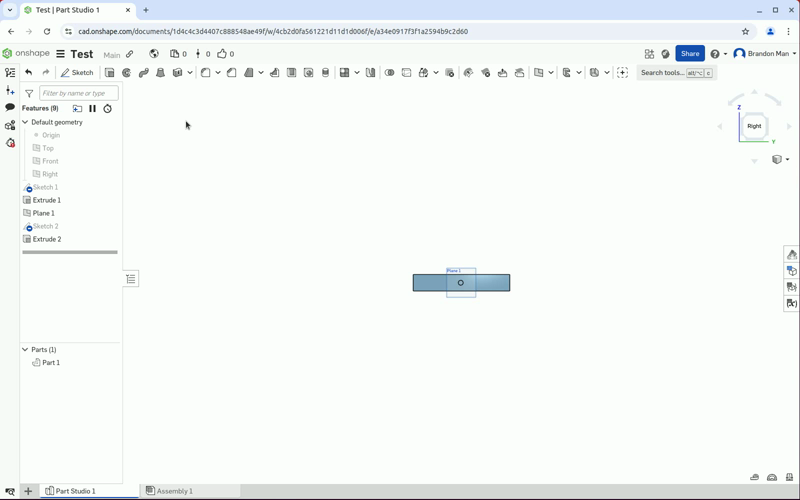
key(shift+h)
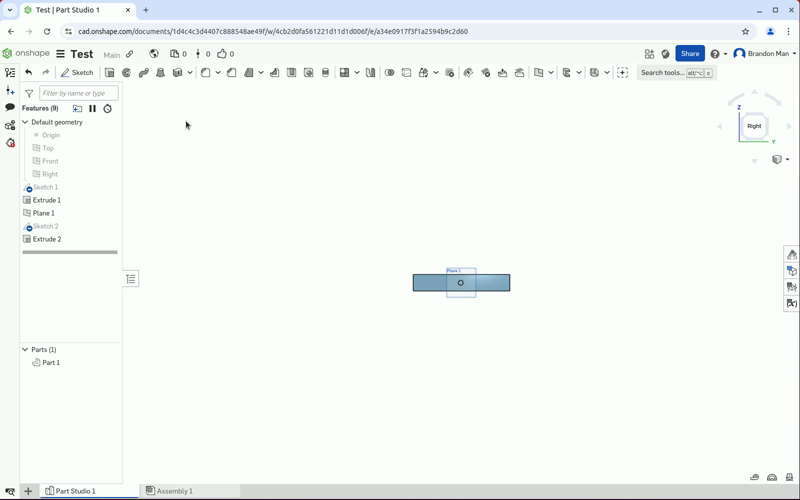
key(shift+7)
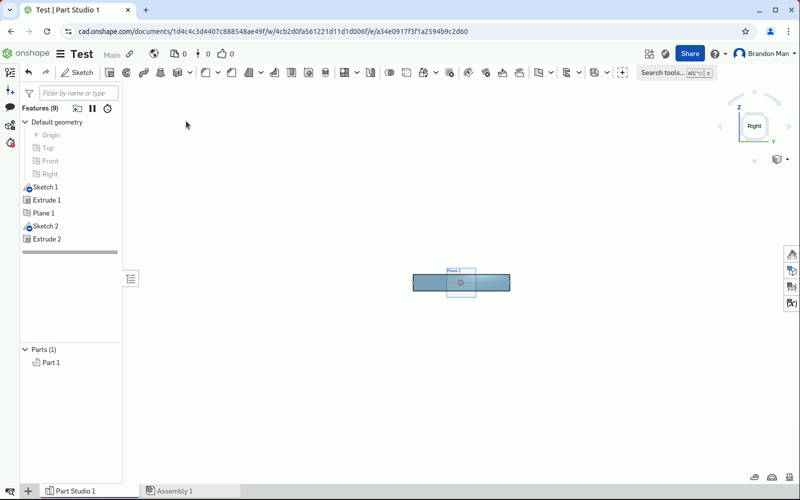
key(right, 2)
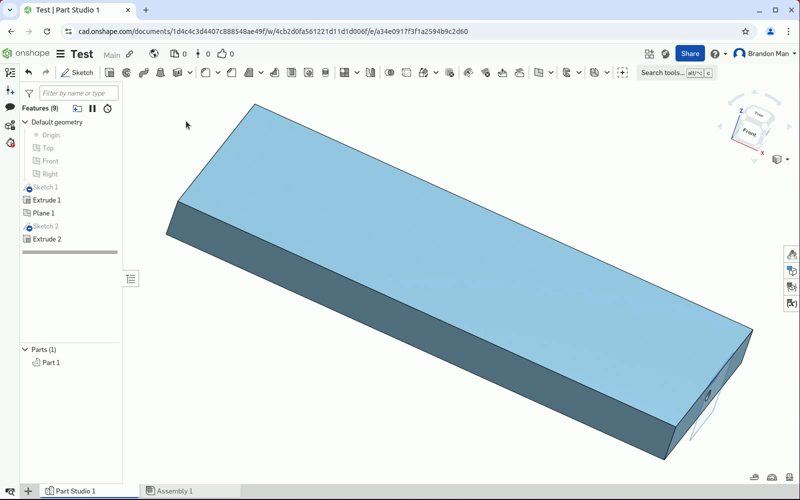
key(down, 2)
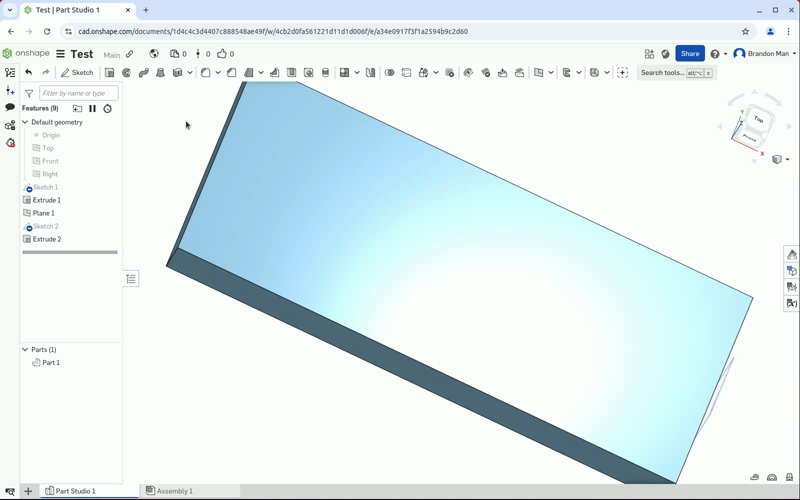
key(up, 2)
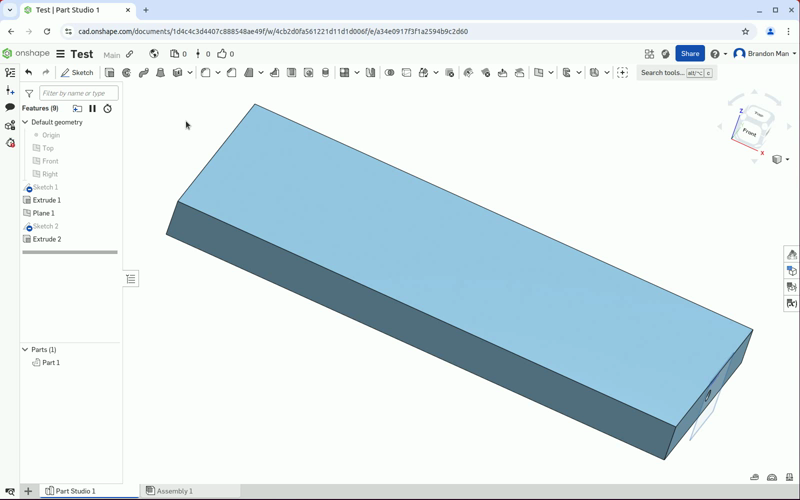
key(left, 2)
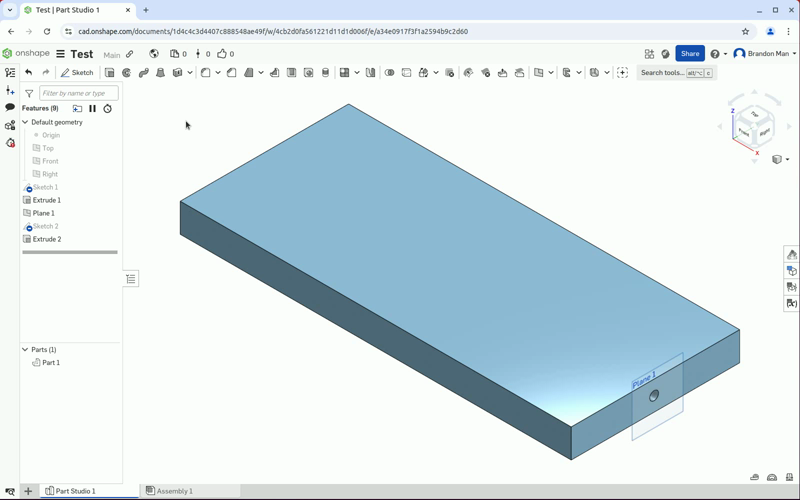
mouse_move(73, 189)
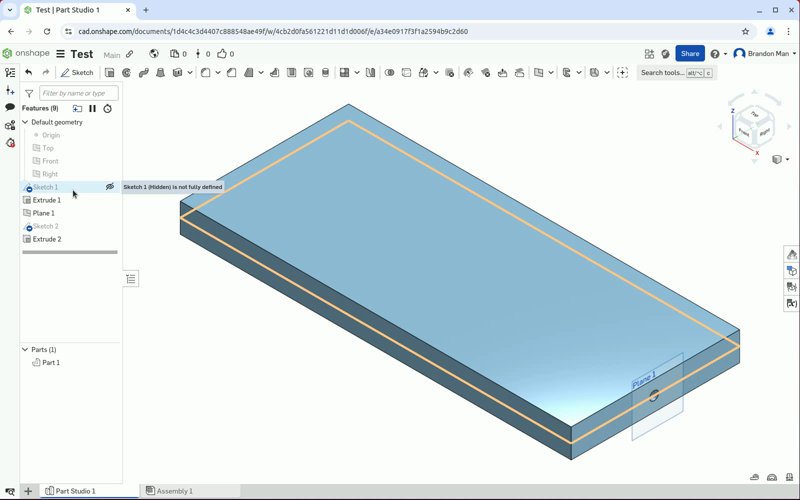
click(73, 189)